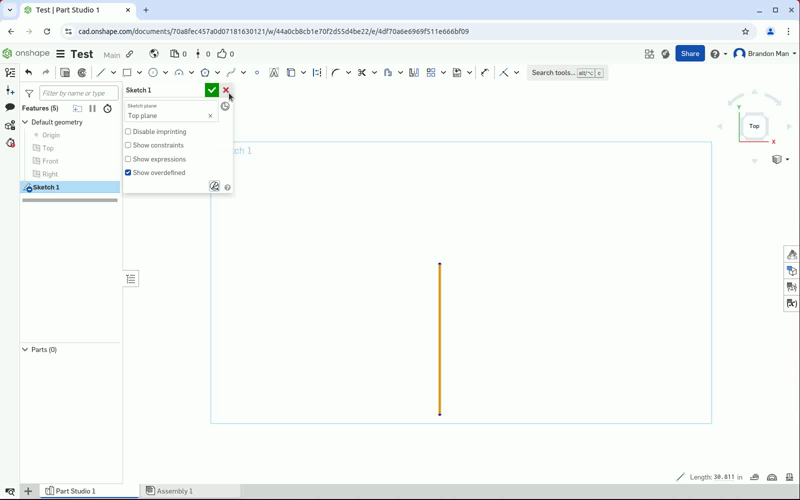
key(shift+h)
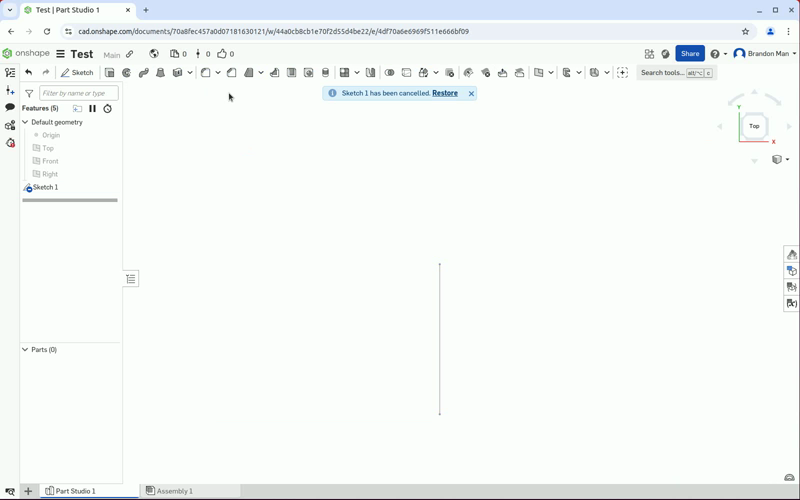
key(shift+s)
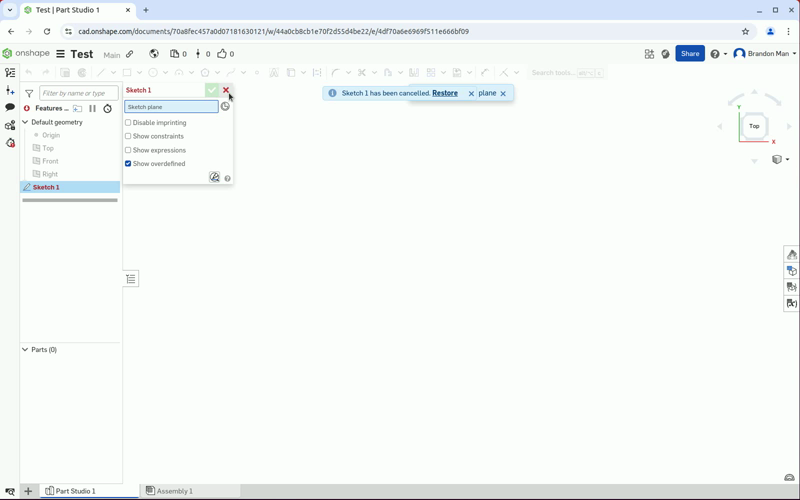
mouse_move(73, 150)
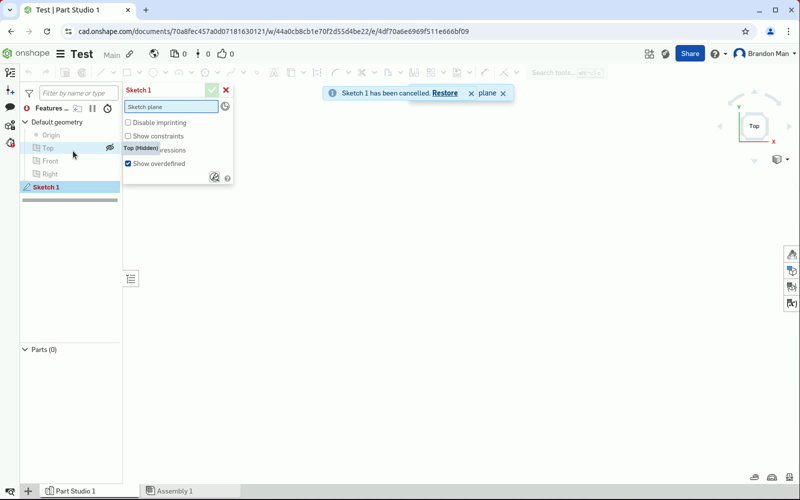
click(73, 150)
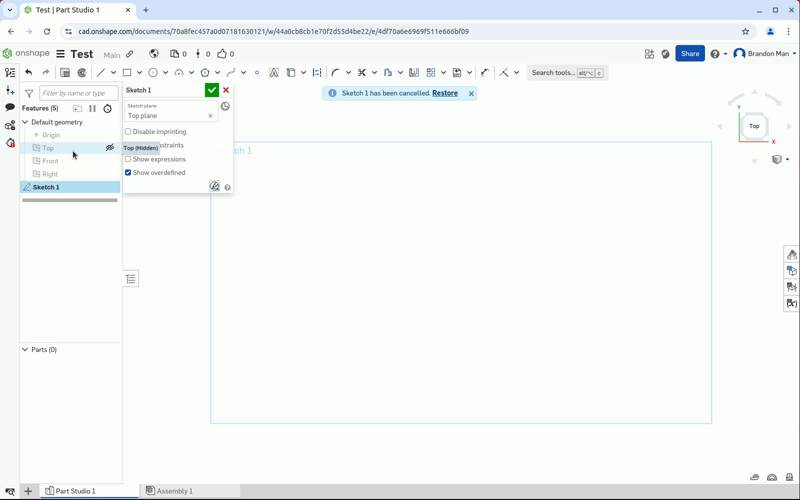
mouse_move(73, 352)
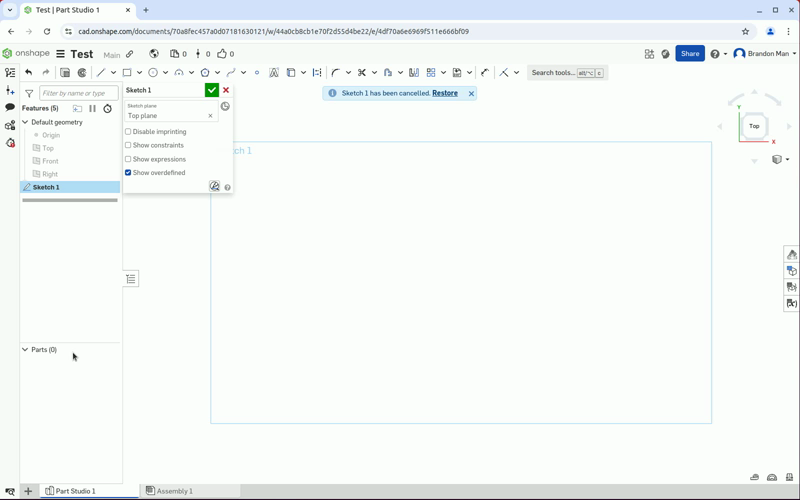
key(y)
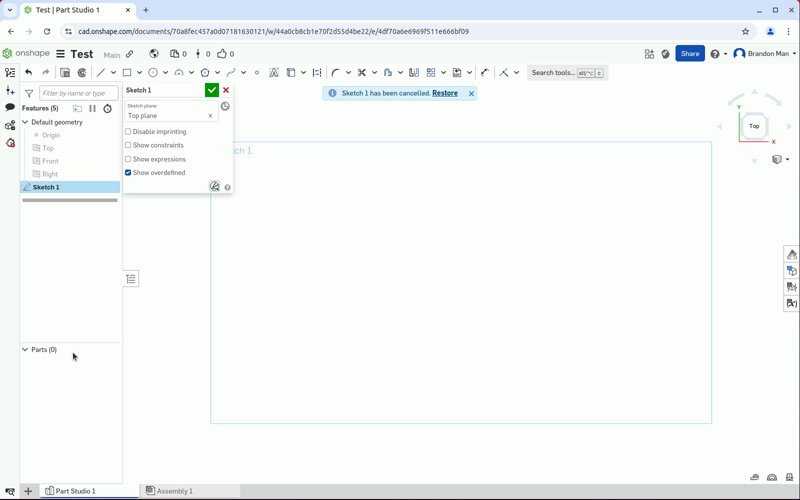
key(a)
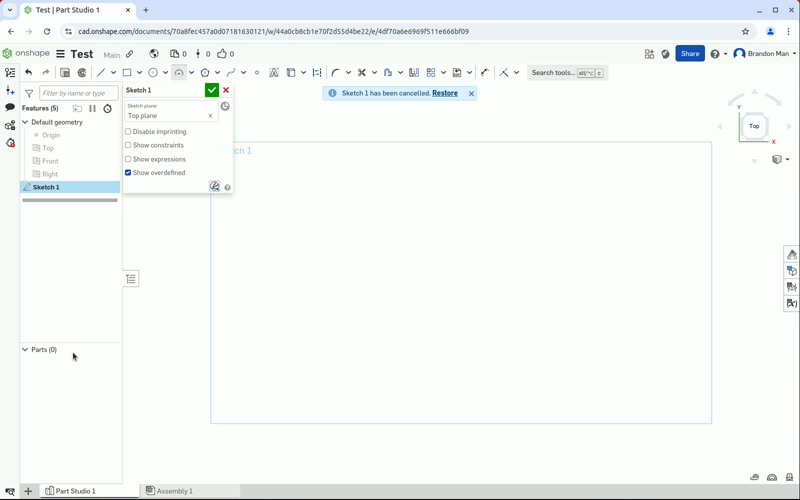
key_down(shift)
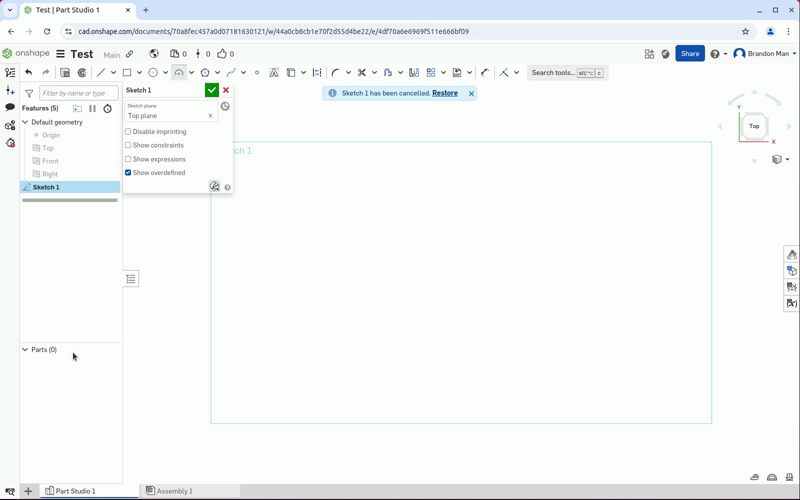
mouse_move(393, 243)
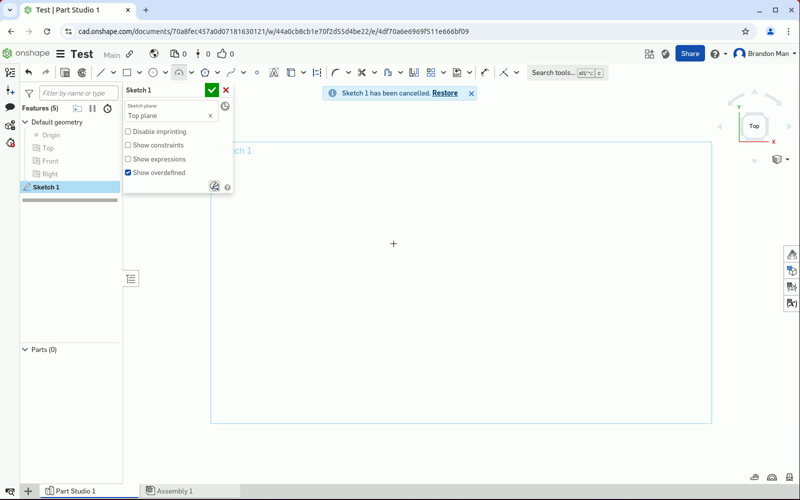
click(393, 243)
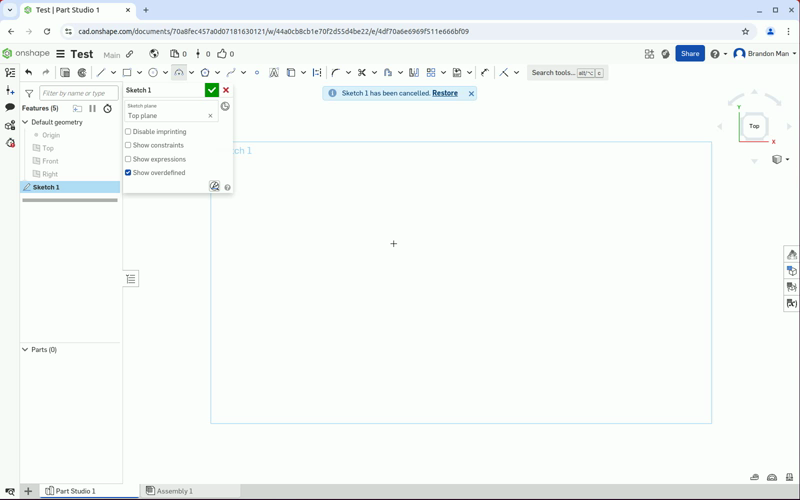
key_up(shift)
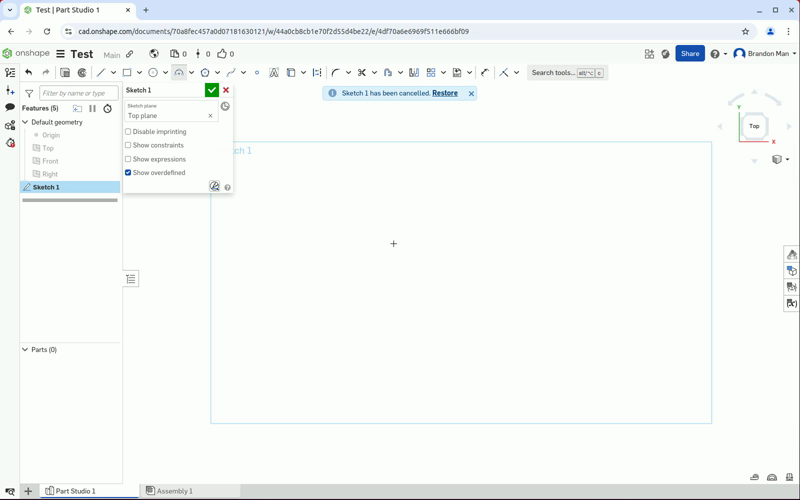
key_down(shift)
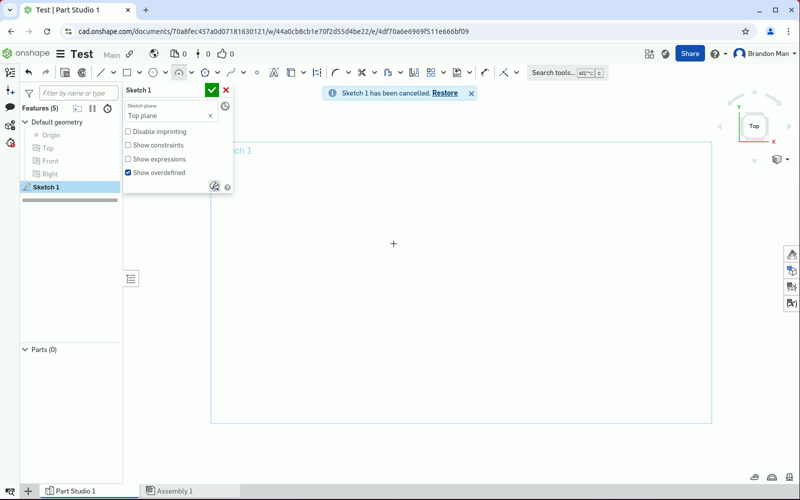
mouse_move(539, 243)
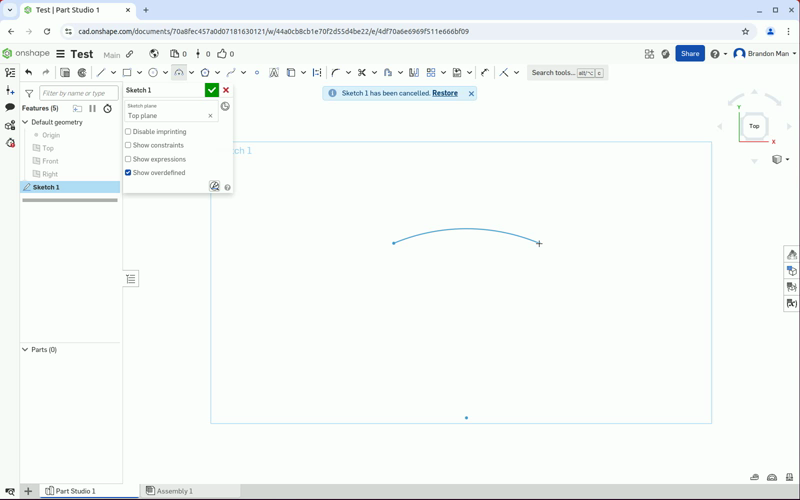
click(539, 243)
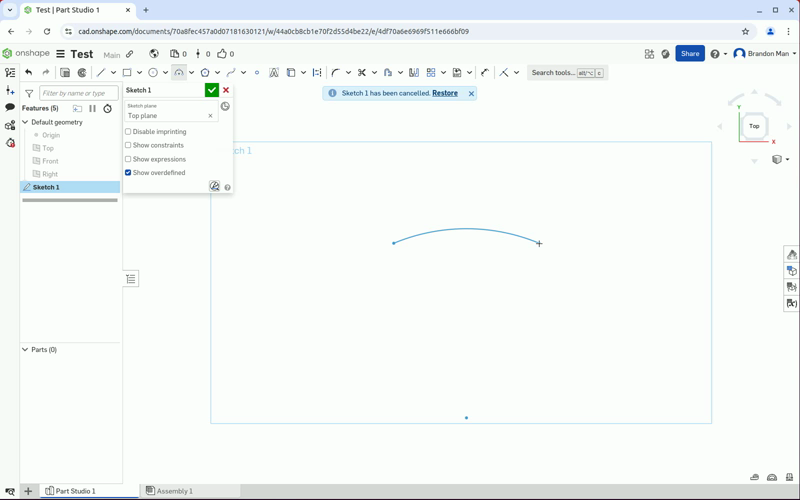
mouse_move(466, 315)
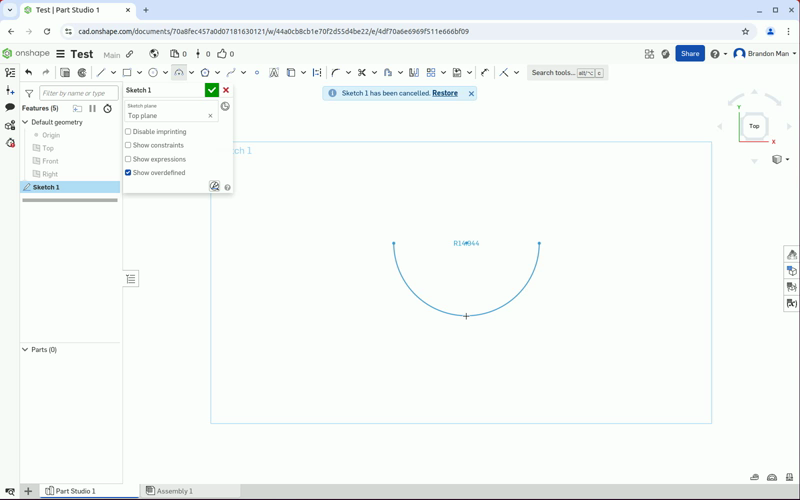
click(466, 315)
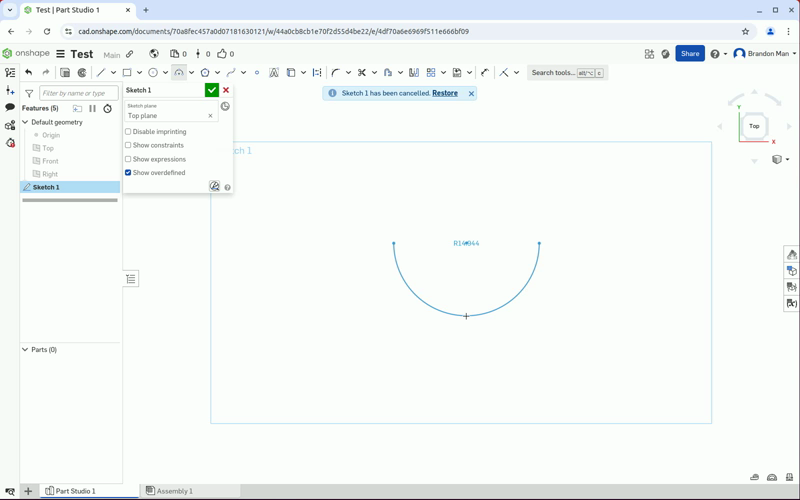
key_up(shift)
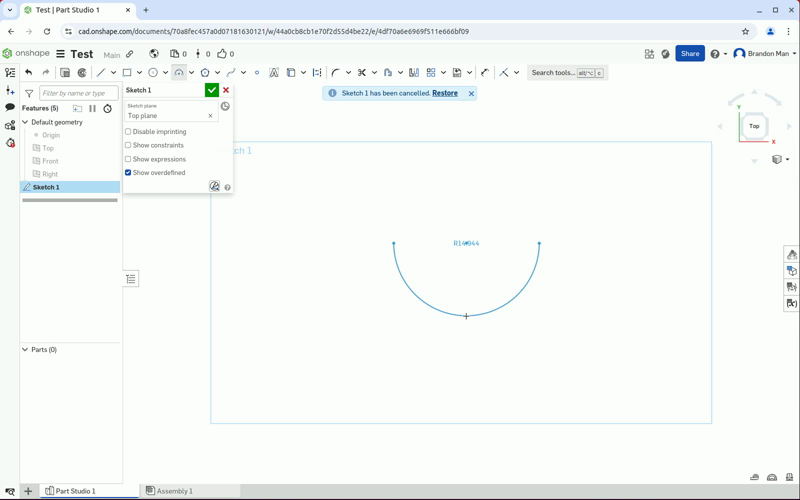
key(esc)
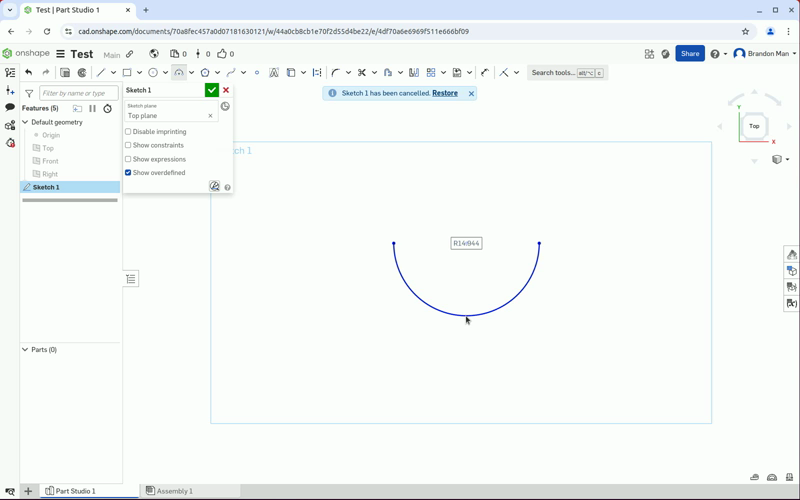
key(l)
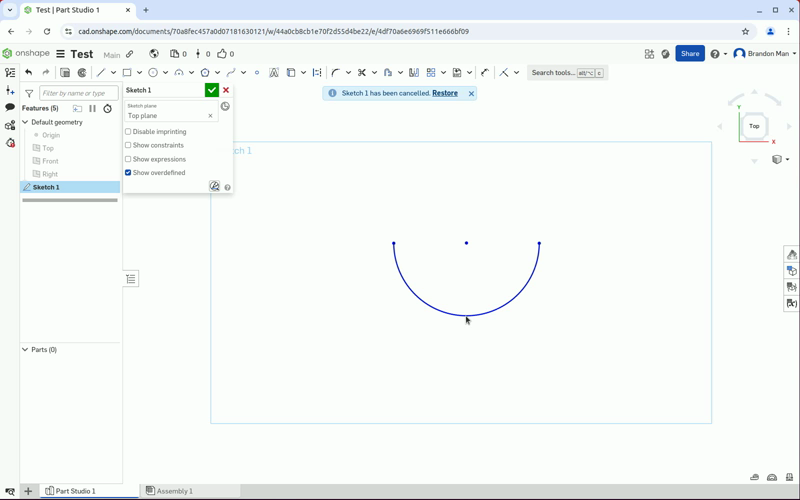
mouse_move(539, 243)
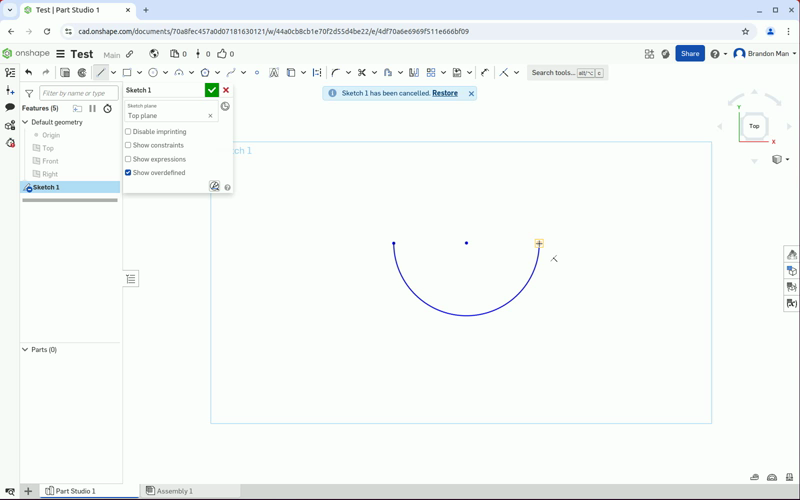
click(539, 243)
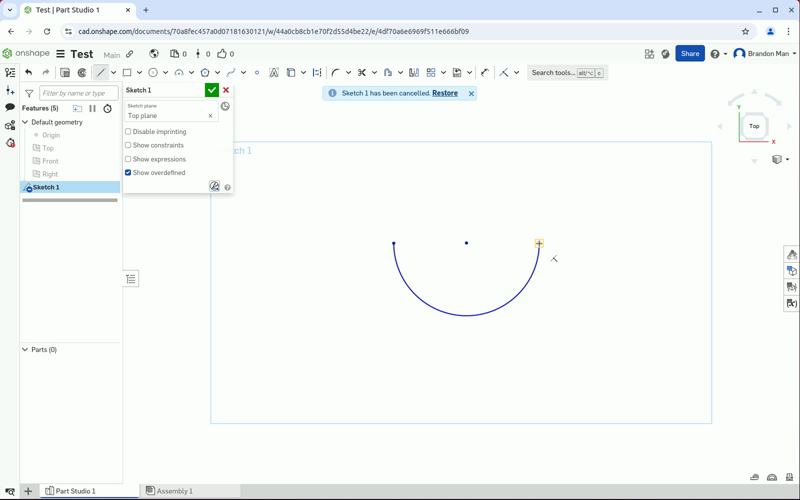
key_down(shift)
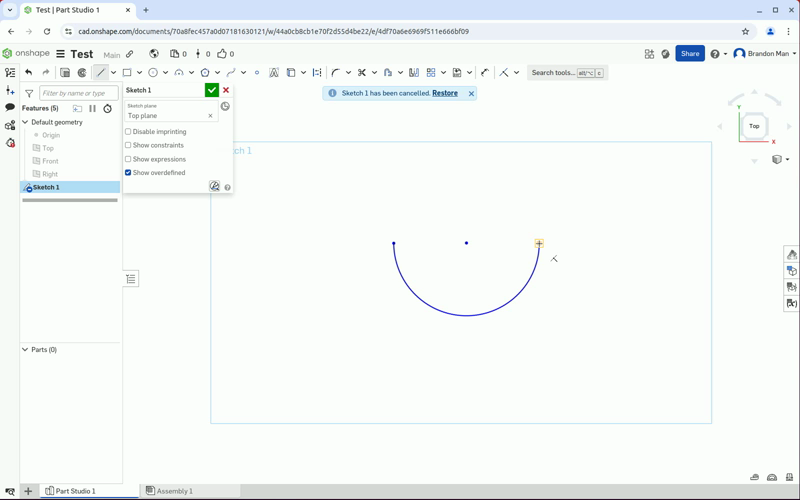
mouse_move(393, 243)
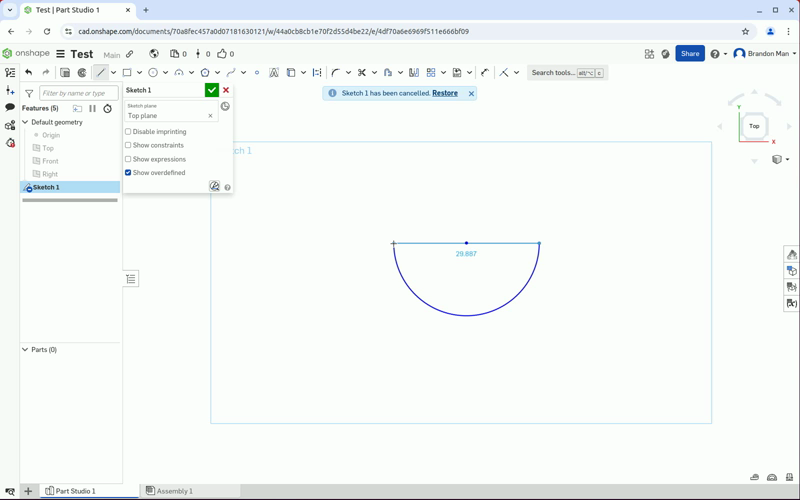
key_up(shift)
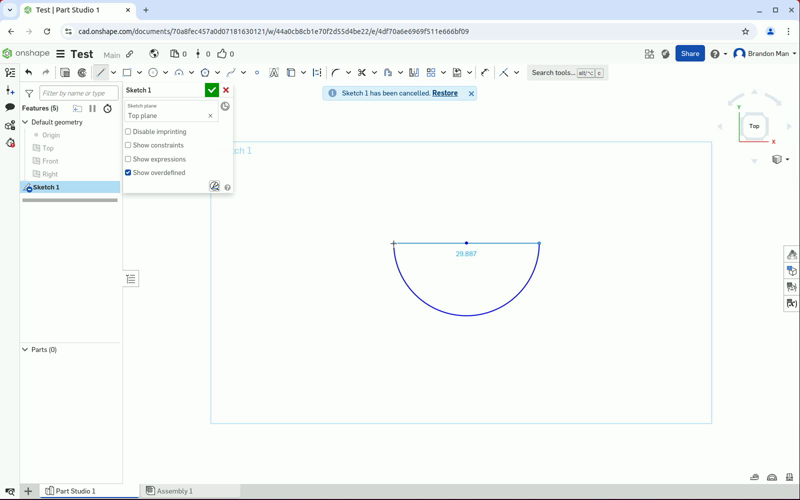
click(393, 243)
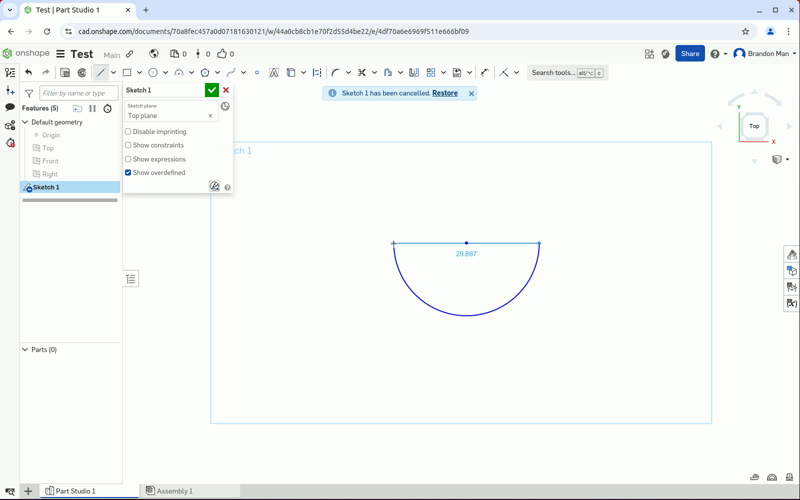
key(esc)
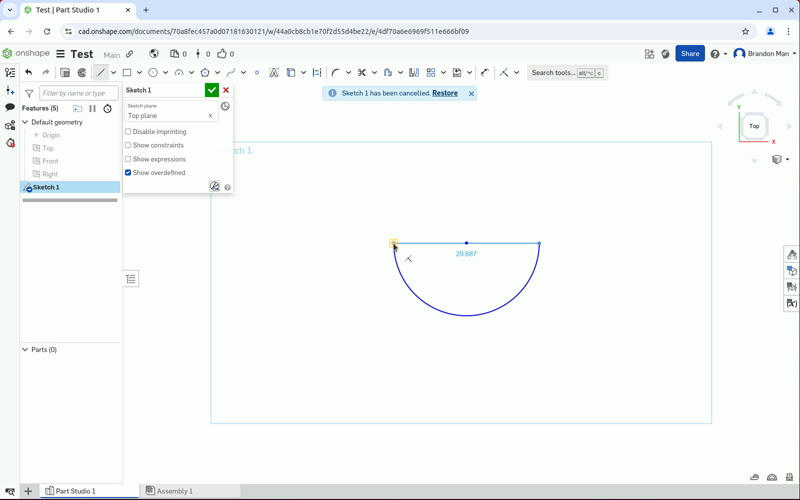
mouse_move(465, 304)
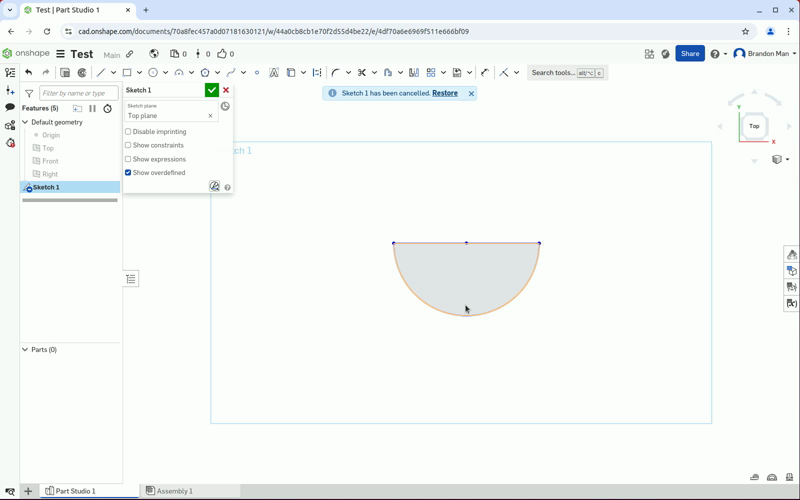
scroll(6)
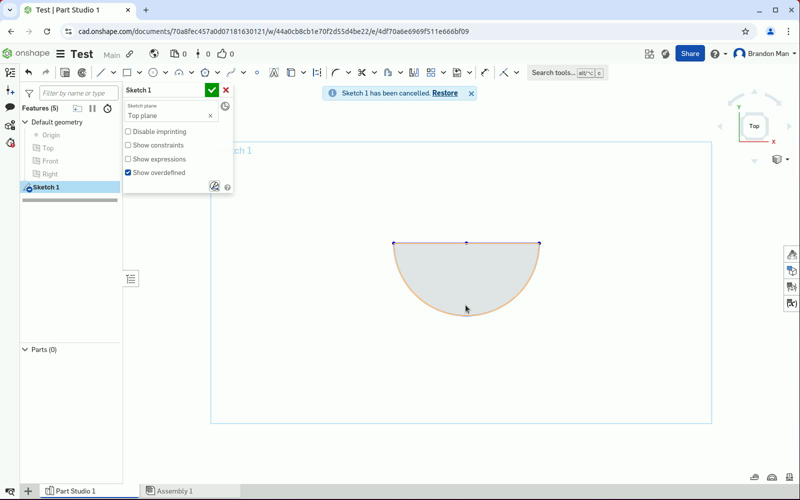
scroll(6)
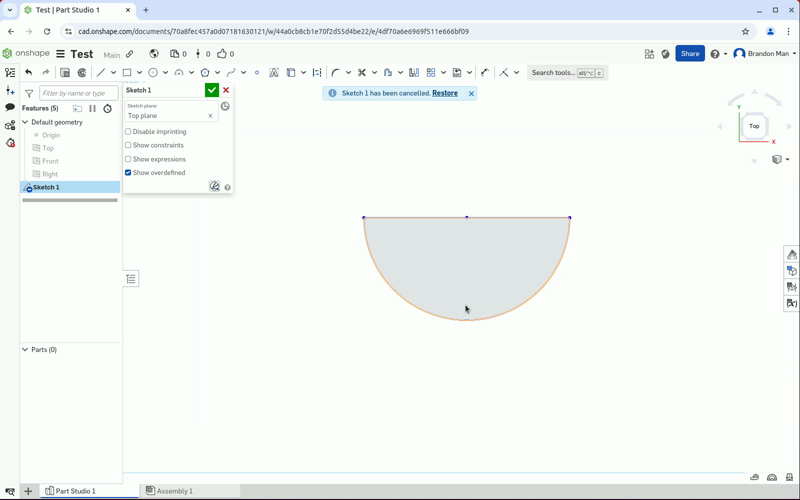
scroll(6)
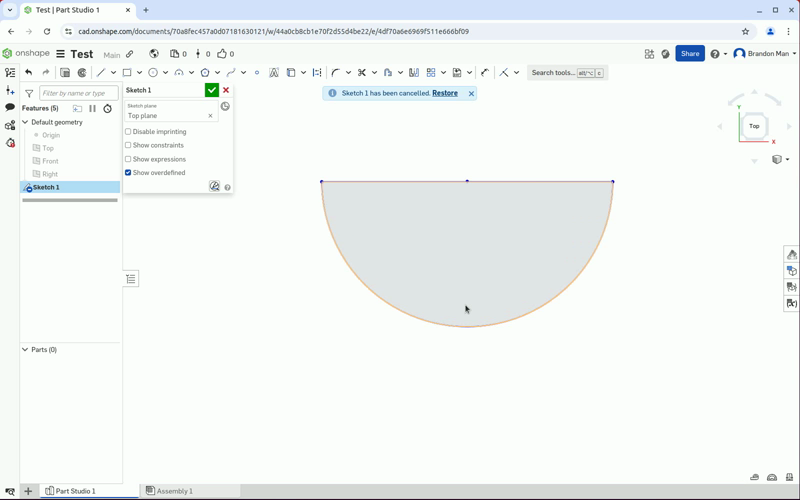
scroll(6)
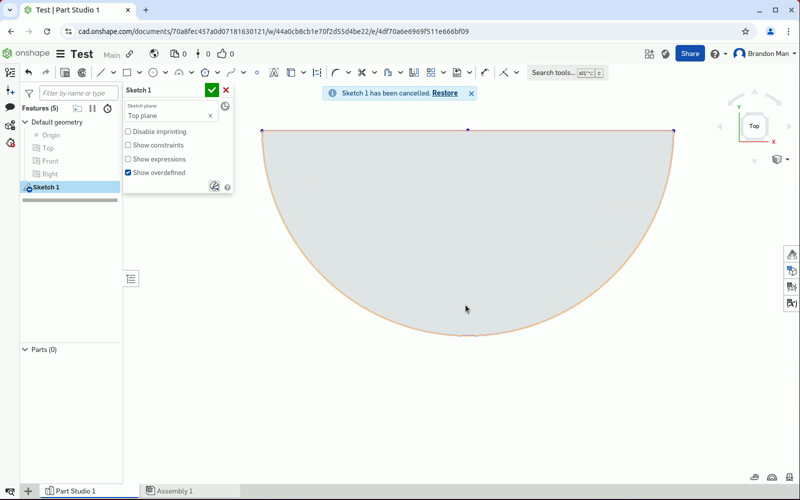
scroll(6)
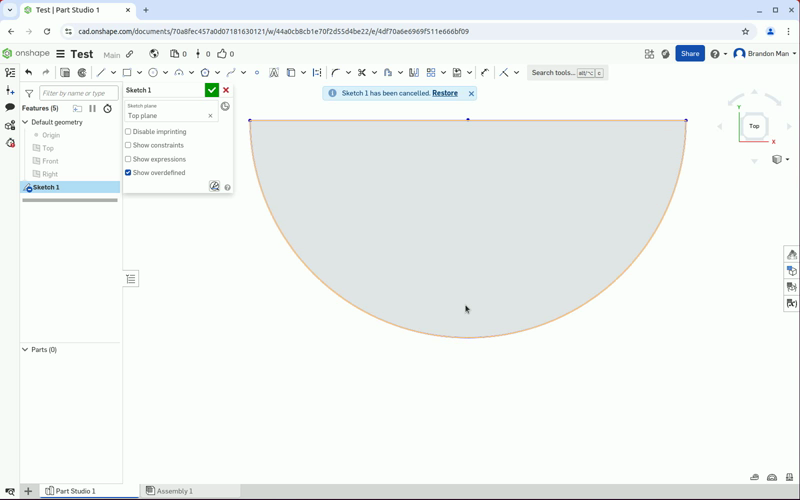
scroll(6)
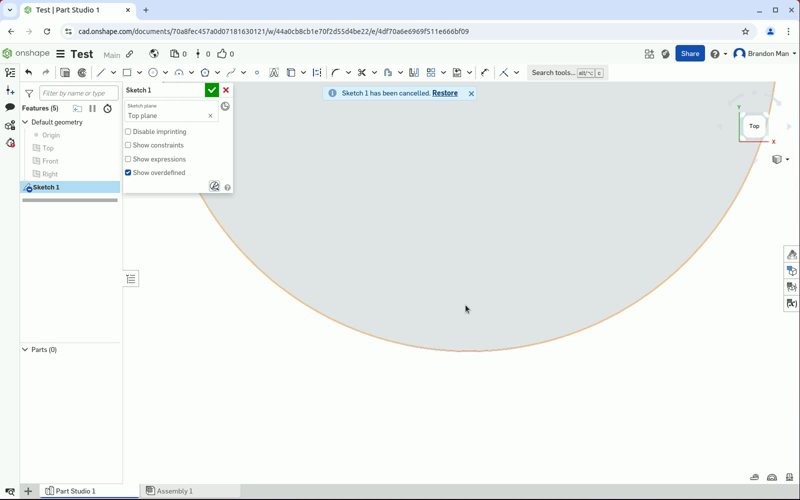
scroll(6)
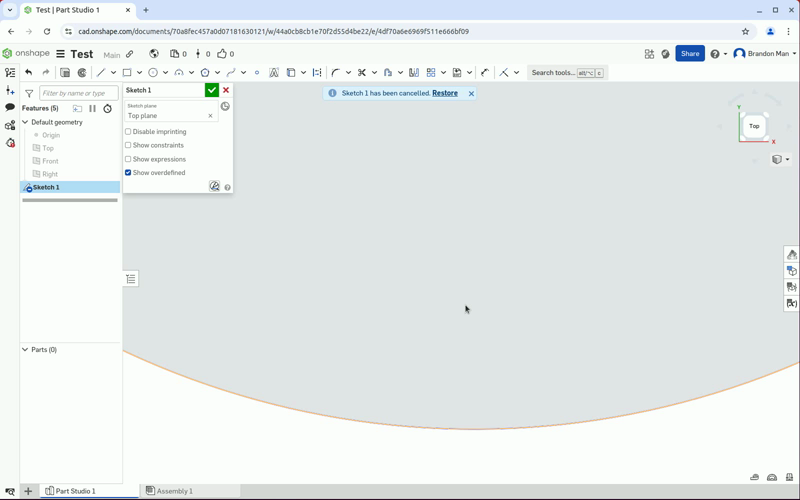
click(465, 304)
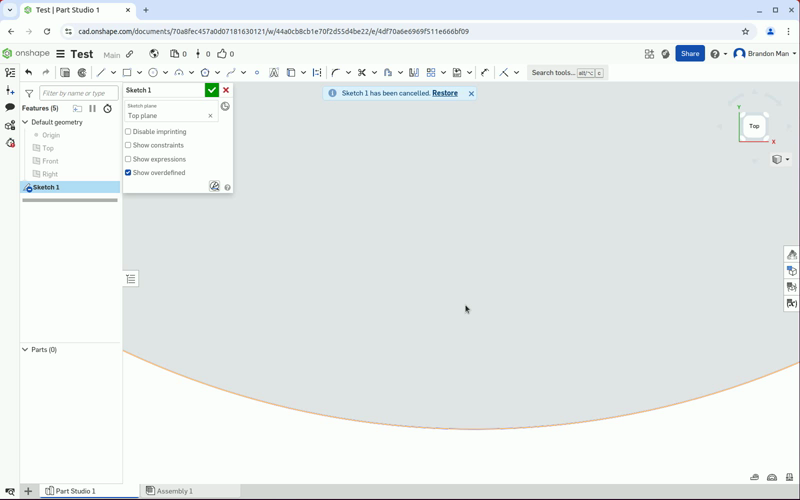
scroll(-6)
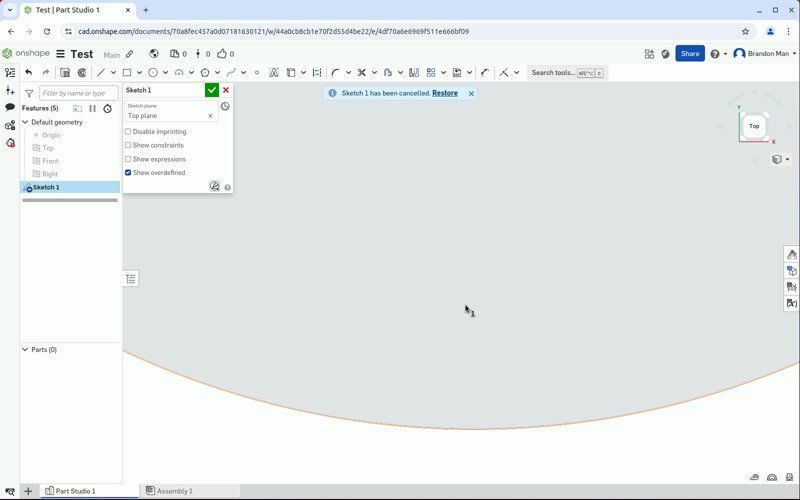
scroll(-6)
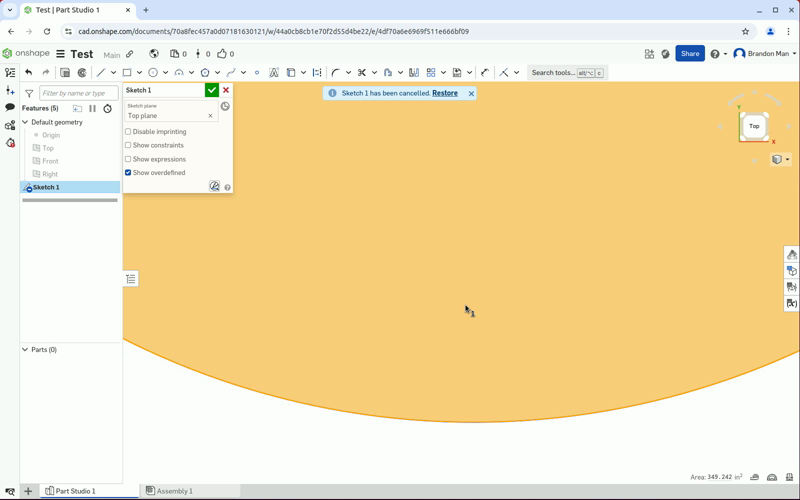
scroll(-6)
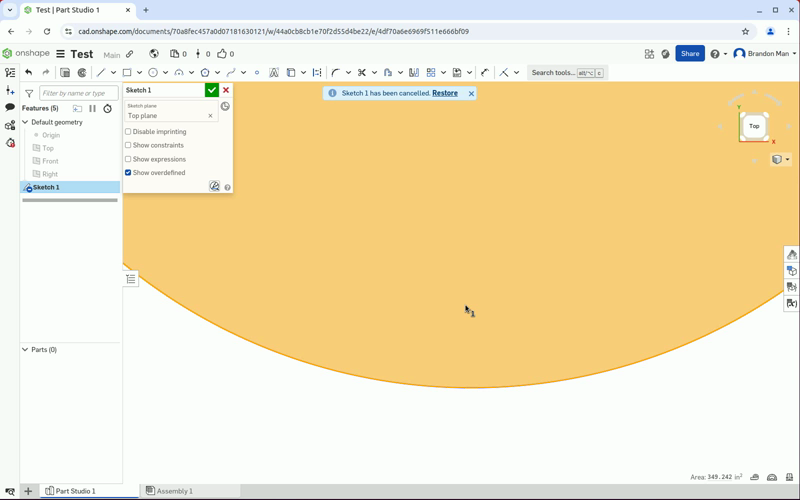
scroll(-6)
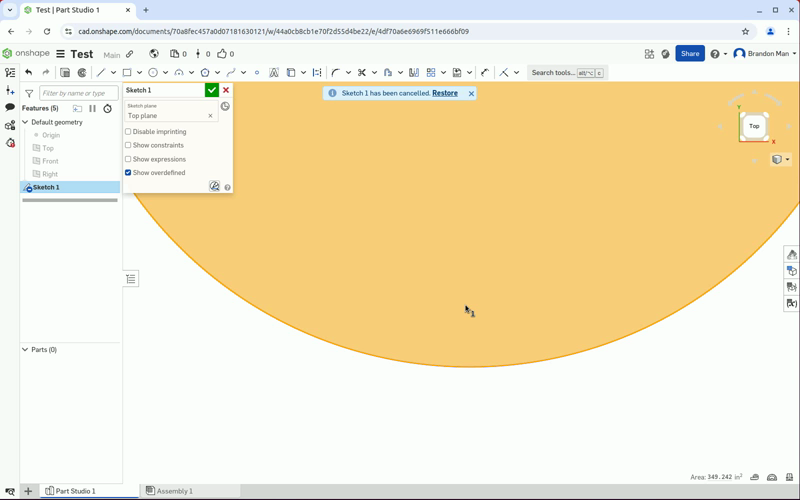
scroll(-6)
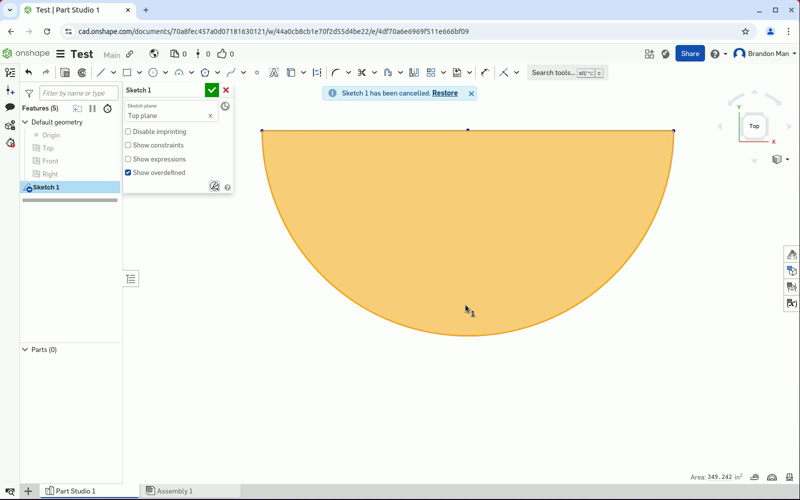
scroll(-6)
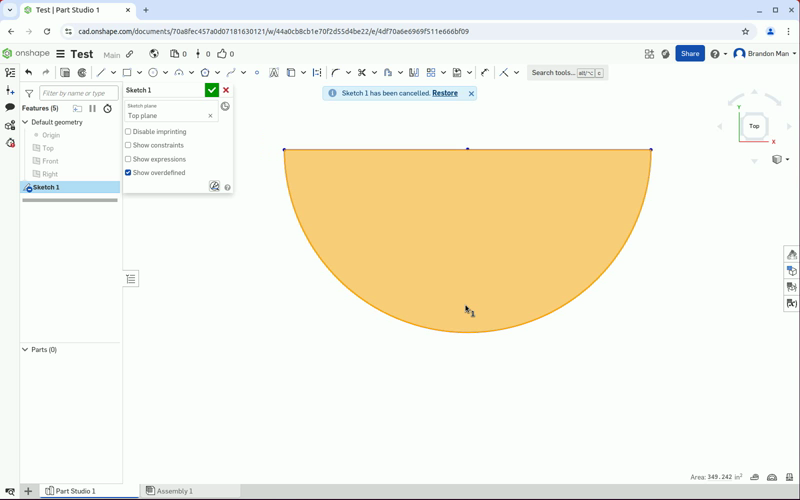
scroll(-6)
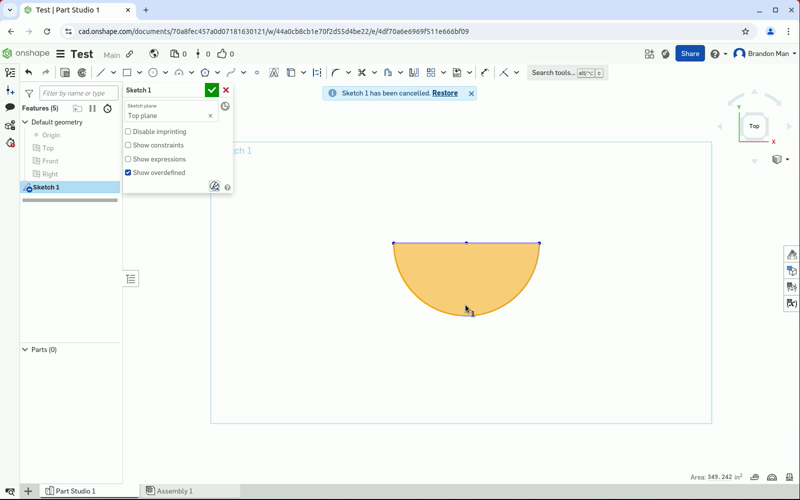
mouse_move(73, 352)
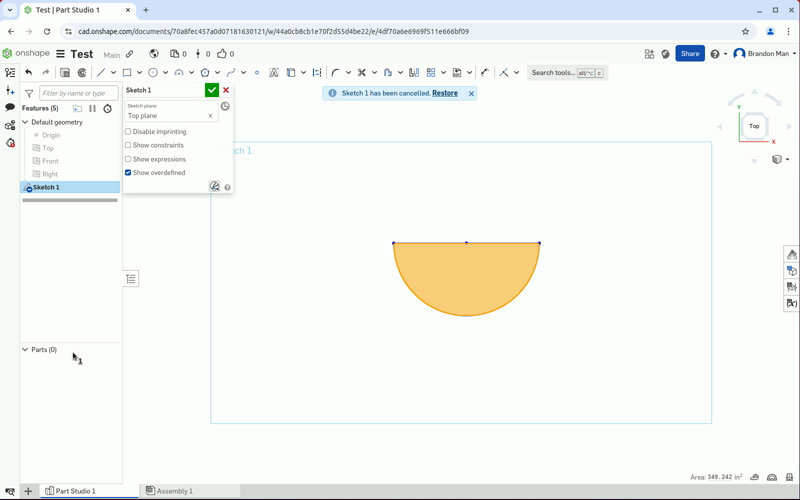
key(shift+y)
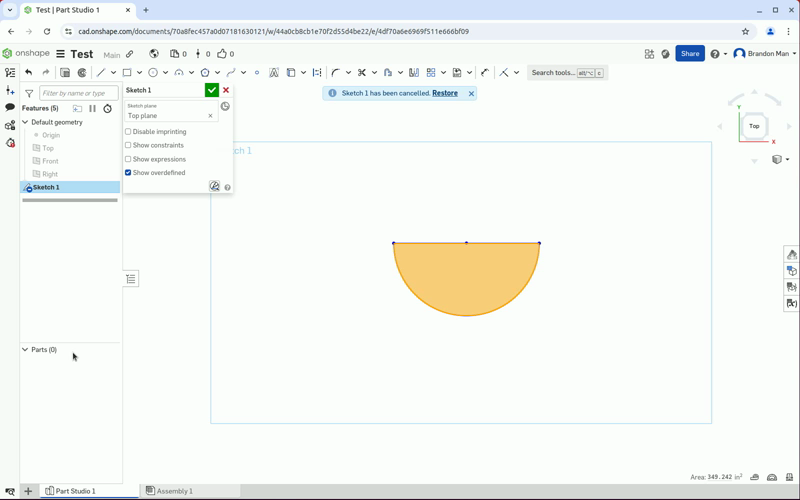
key(shift+e)
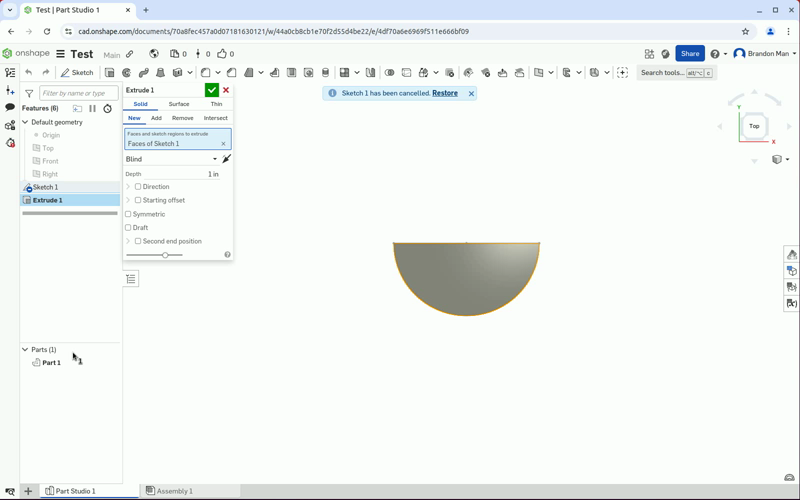
mouse_move(143, 106)
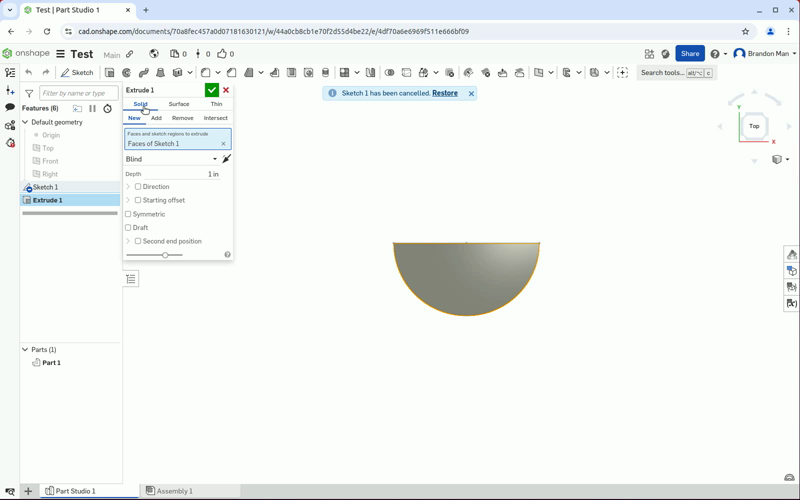
click(143, 106)
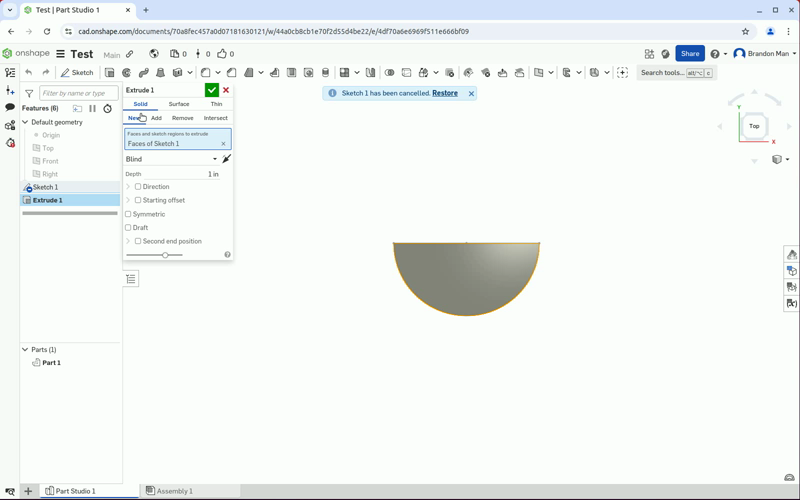
mouse_move(137, 120)
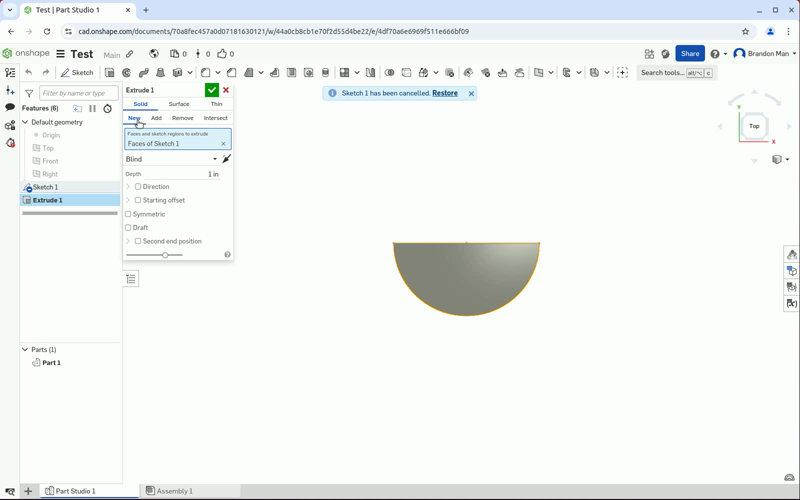
click(137, 120)
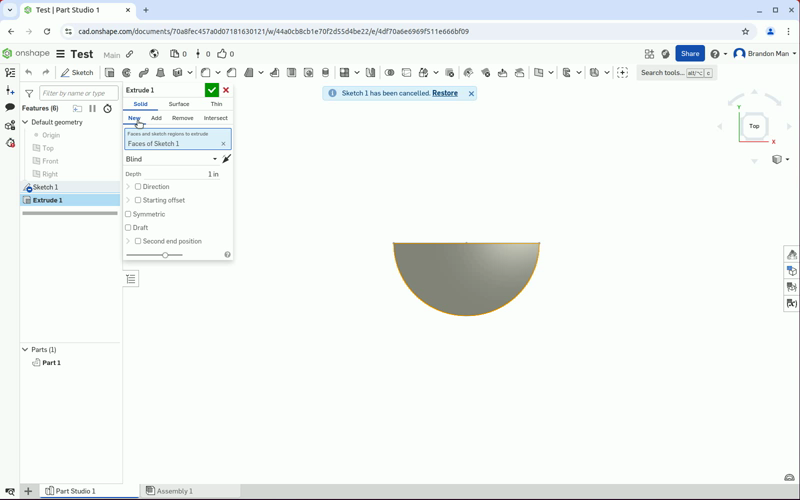
key(tab, 4)
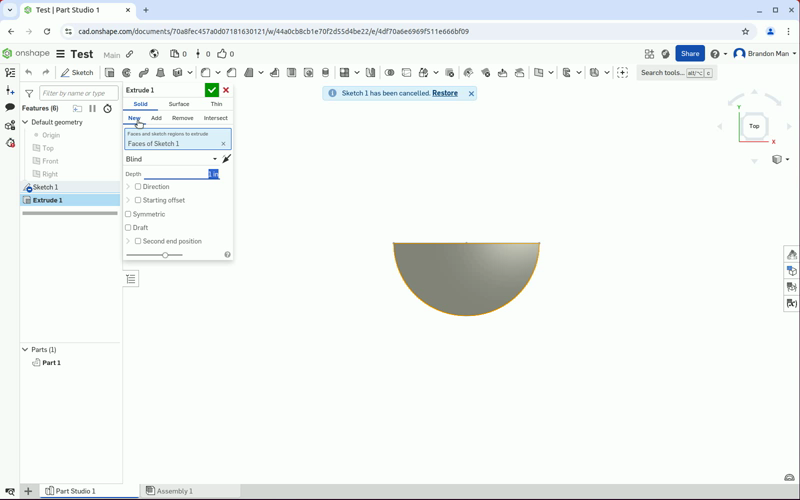
text(-7.462)
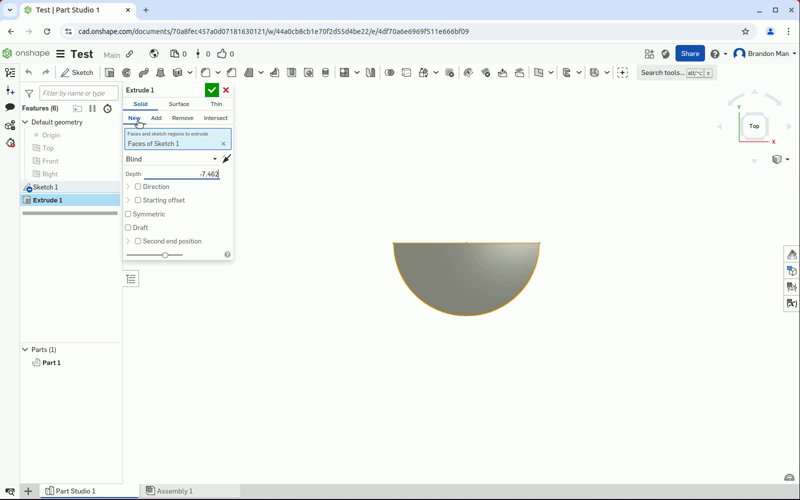
key(enter)
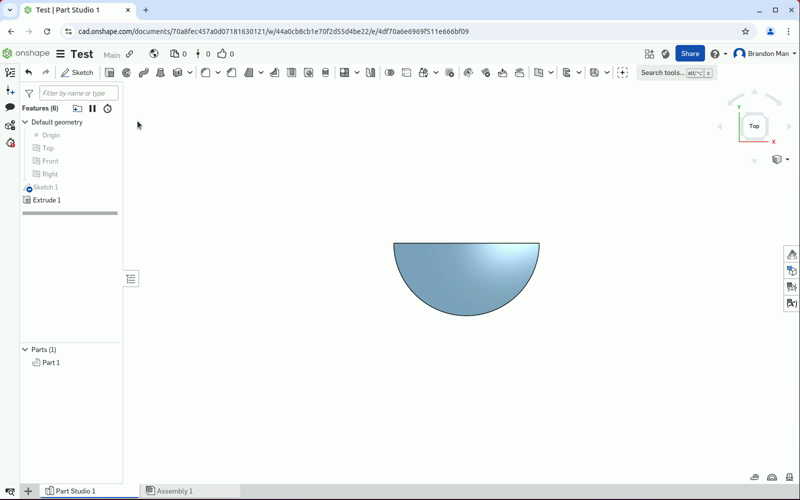
key(shift+h)
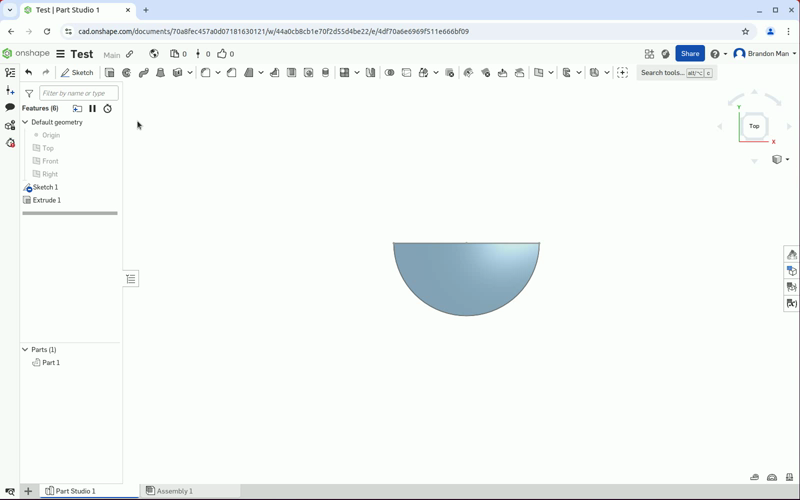
key(shift+h)
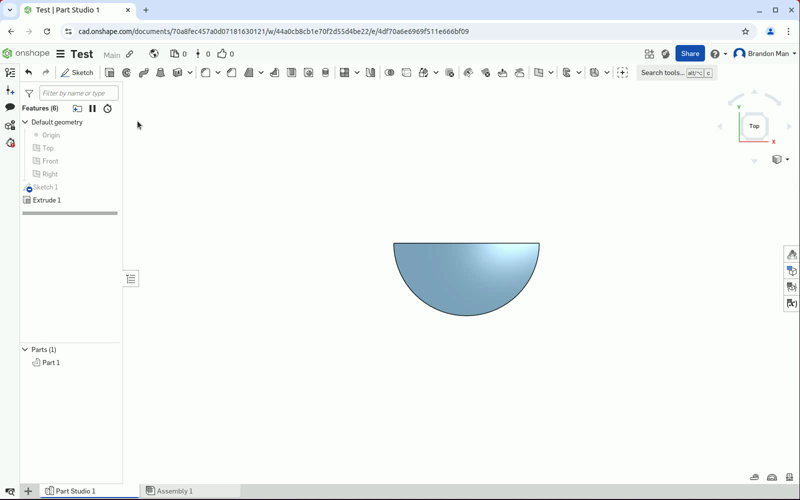
mouse_move(73, 189)
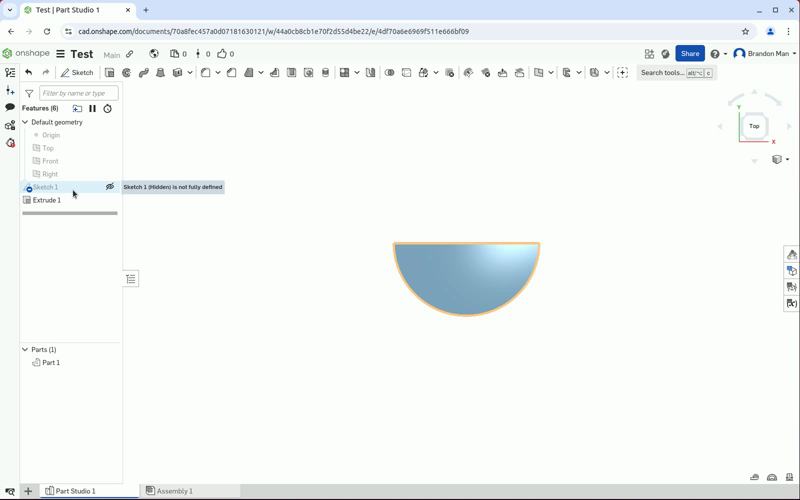
click(73, 189)
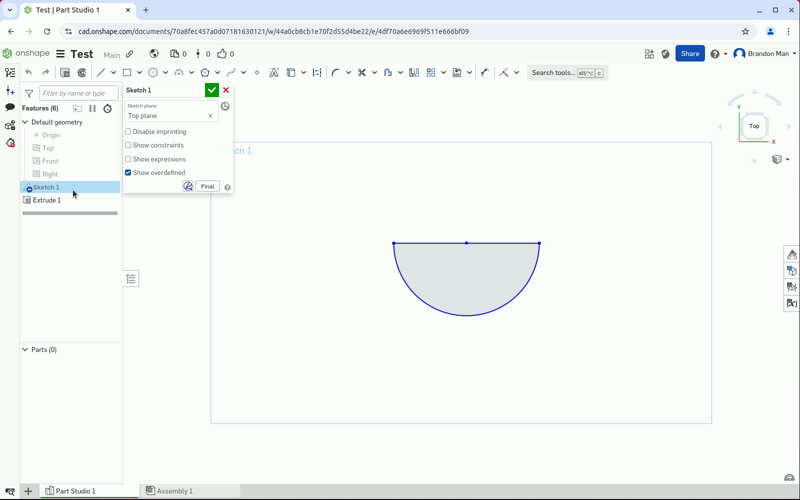
mouse_move(229, 92)
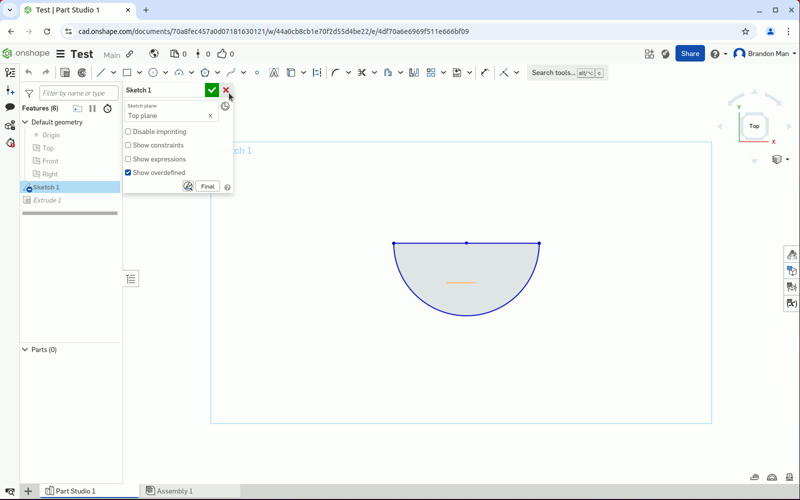
click(229, 92)
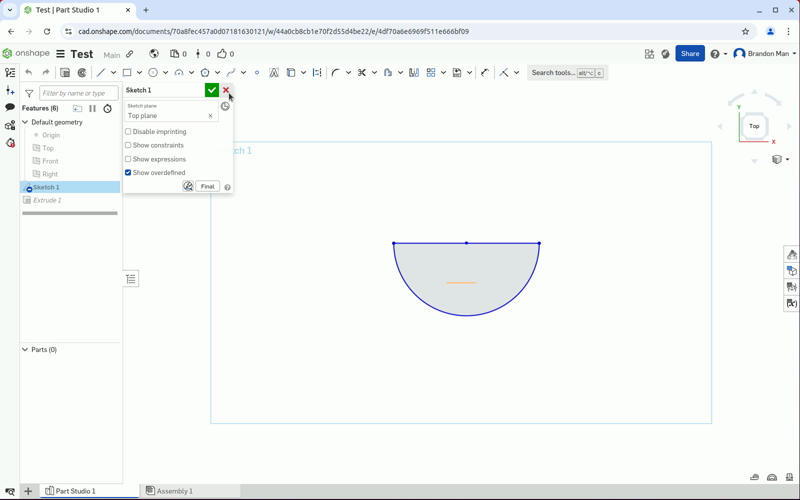
key(shift+s)
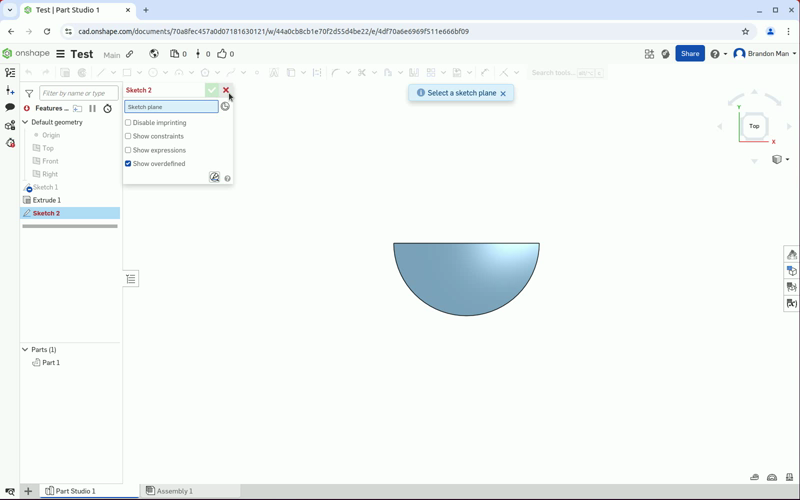
mouse_move(73, 150)
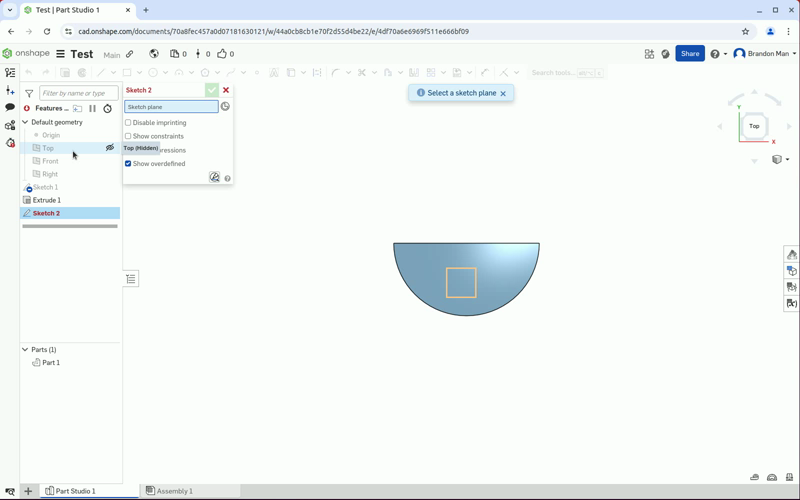
click(73, 150)
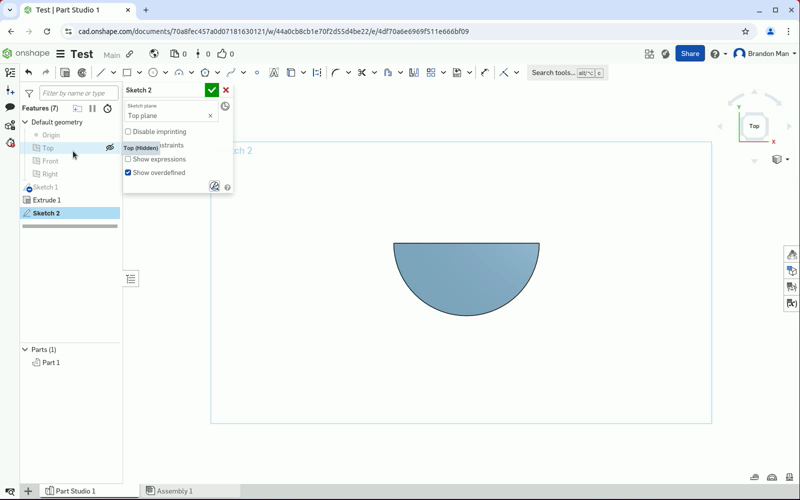
mouse_move(73, 352)
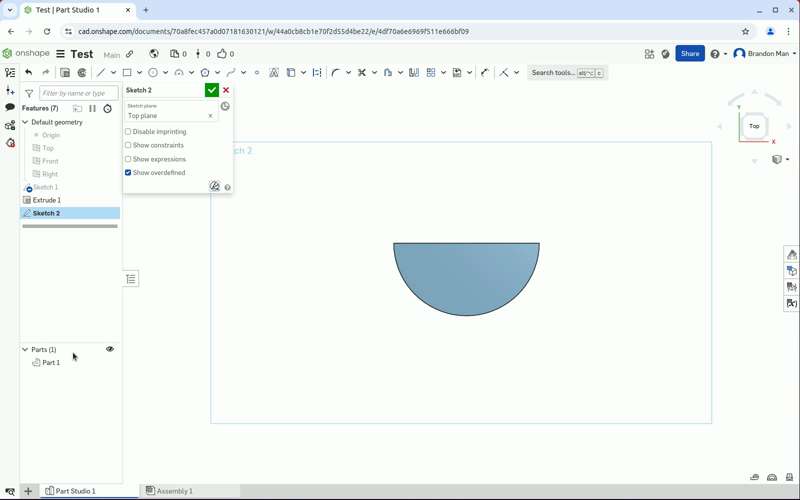
key(y)
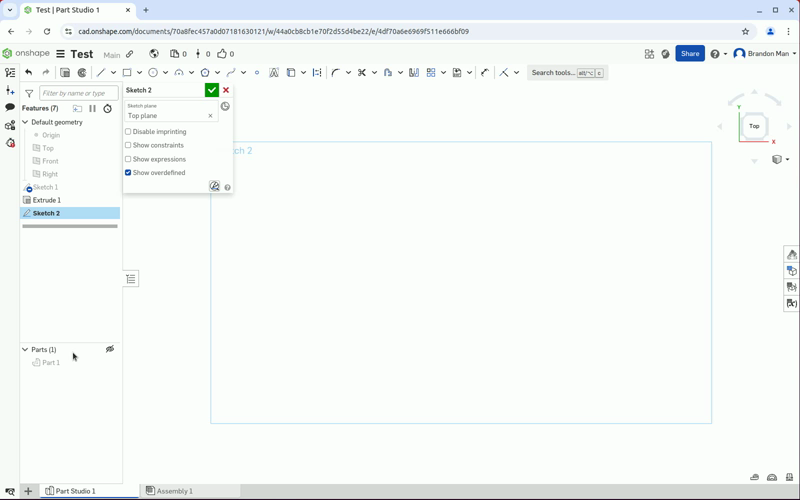
key(l)
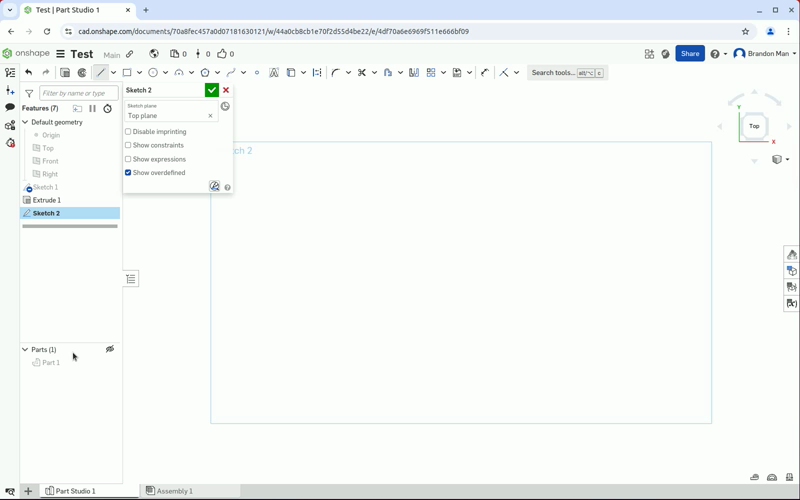
key_down(shift)
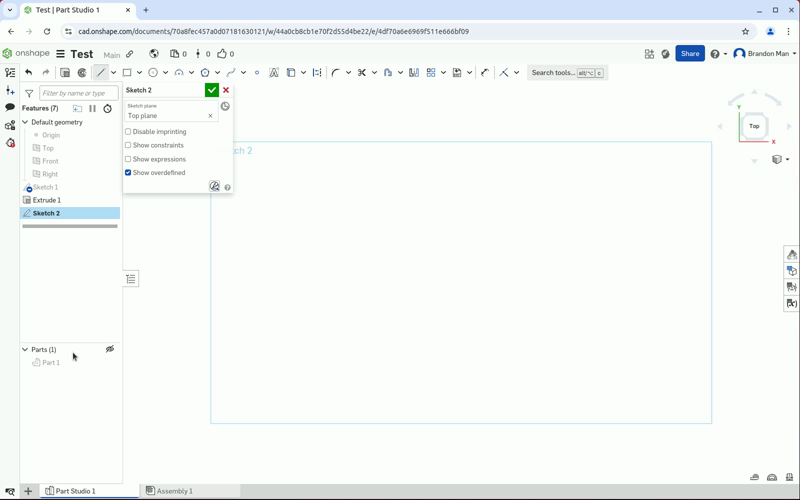
mouse_move(393, 315)
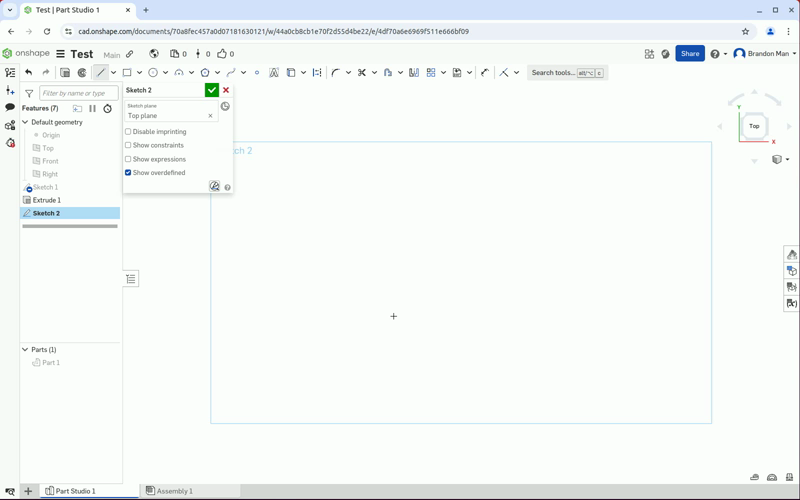
click(393, 315)
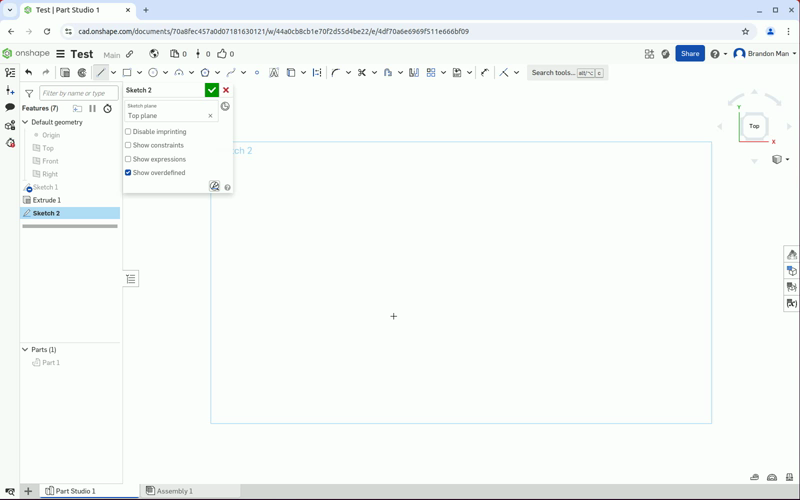
key_up(shift)
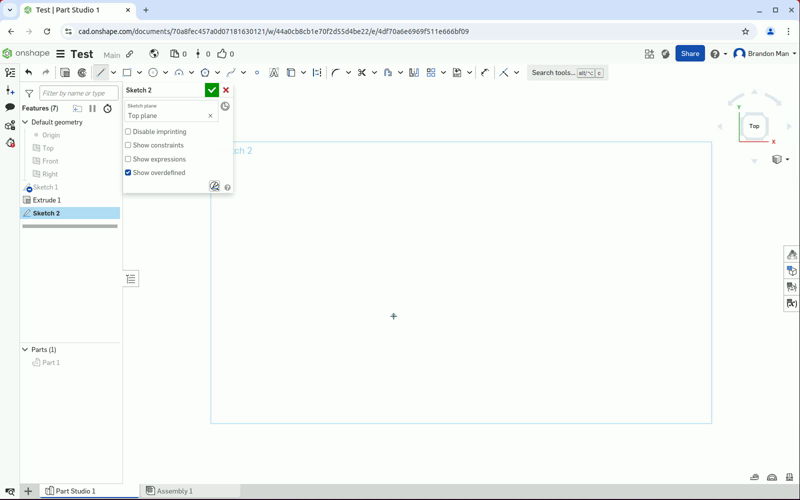
key_down(shift)
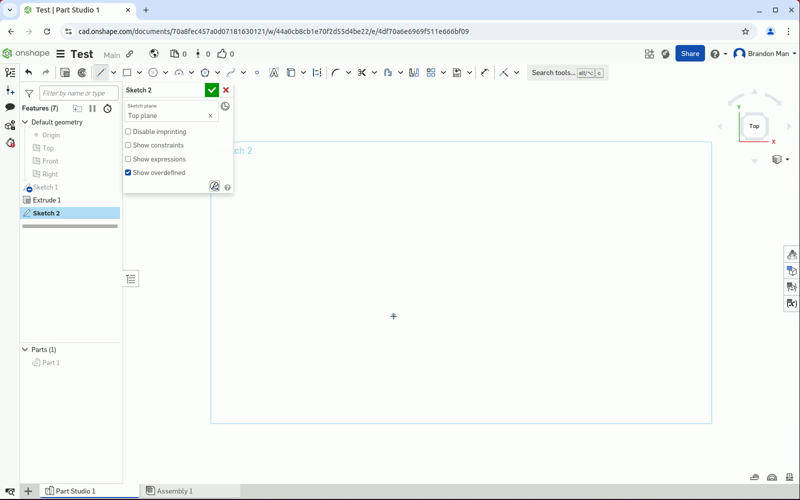
mouse_move(539, 315)
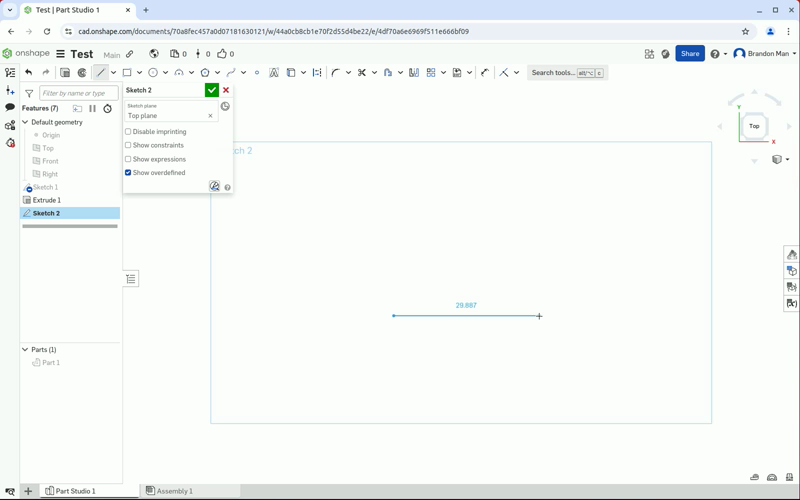
click(539, 315)
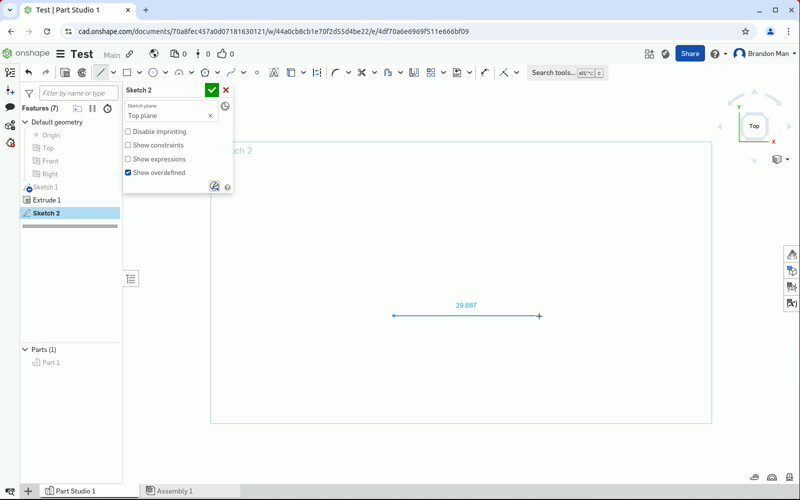
key_up(shift)
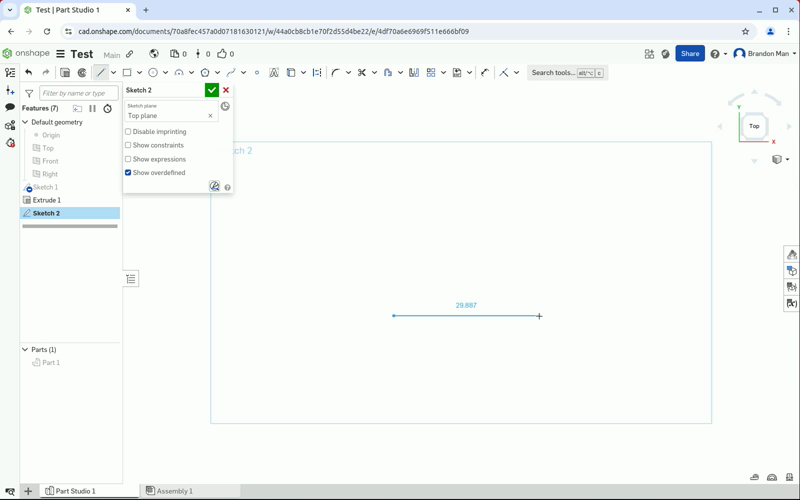
key_down(shift)
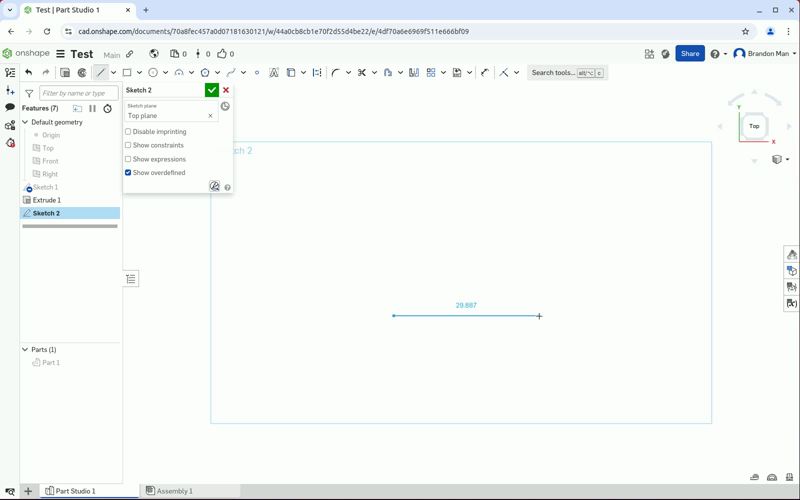
mouse_move(539, 242)
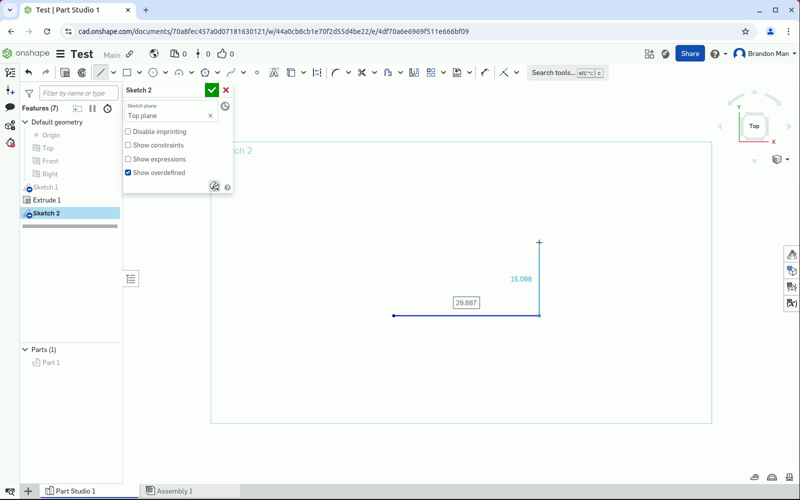
click(539, 242)
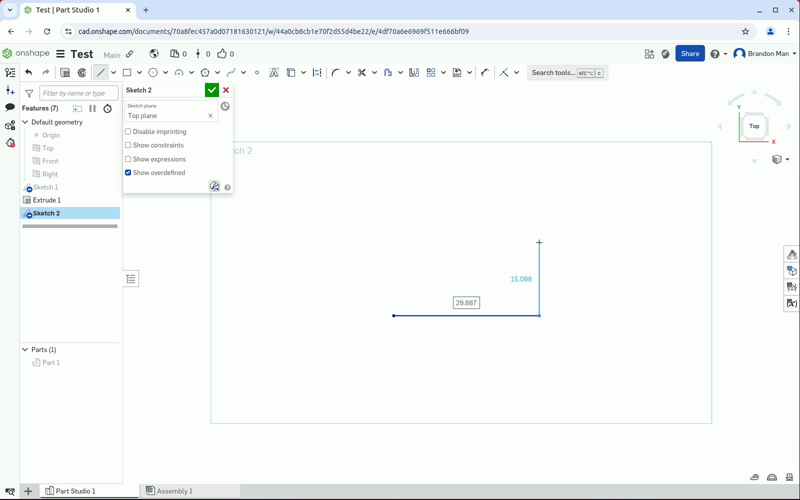
key_up(shift)
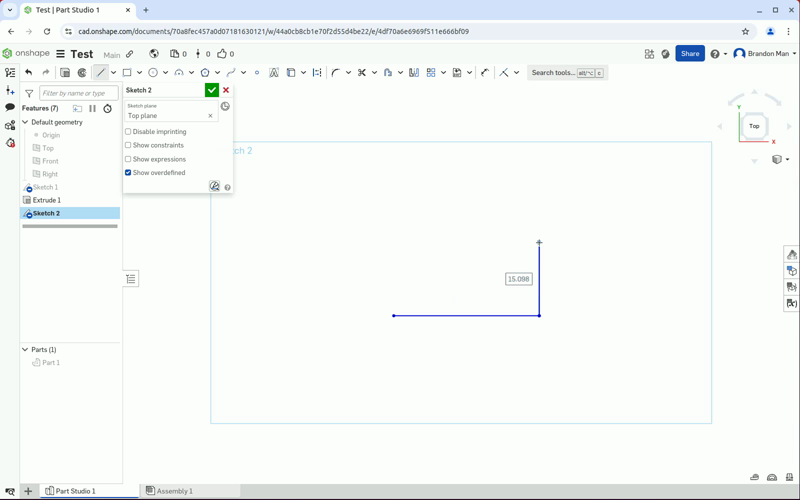
key_down(shift)
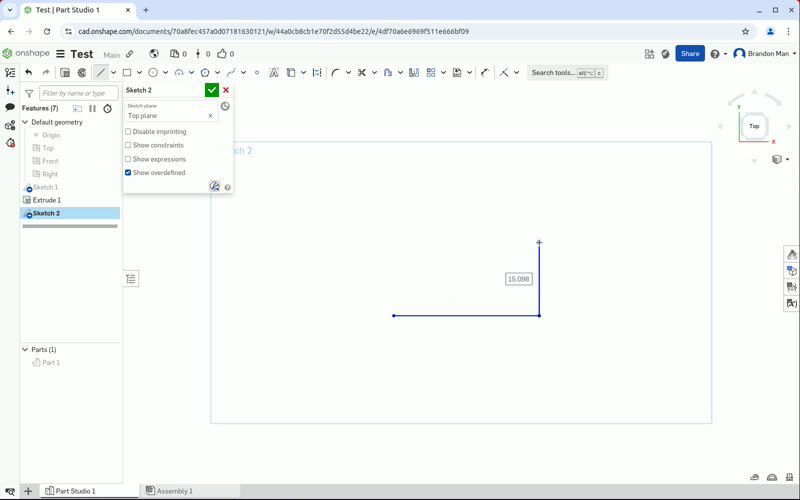
mouse_move(393, 242)
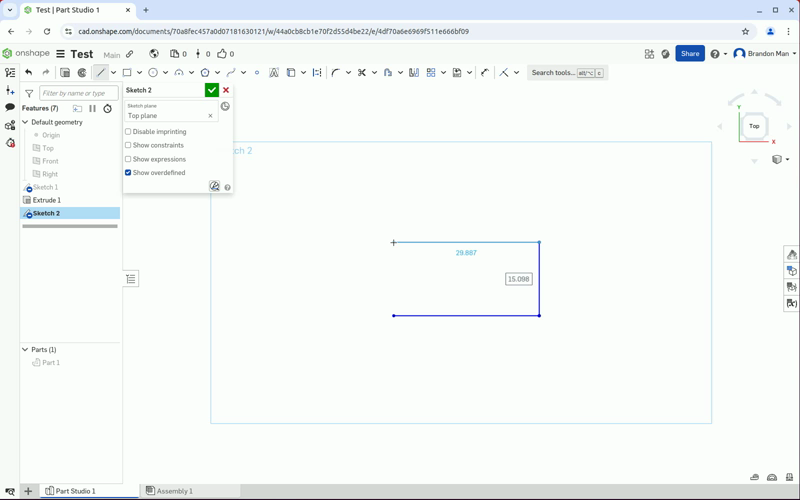
click(393, 242)
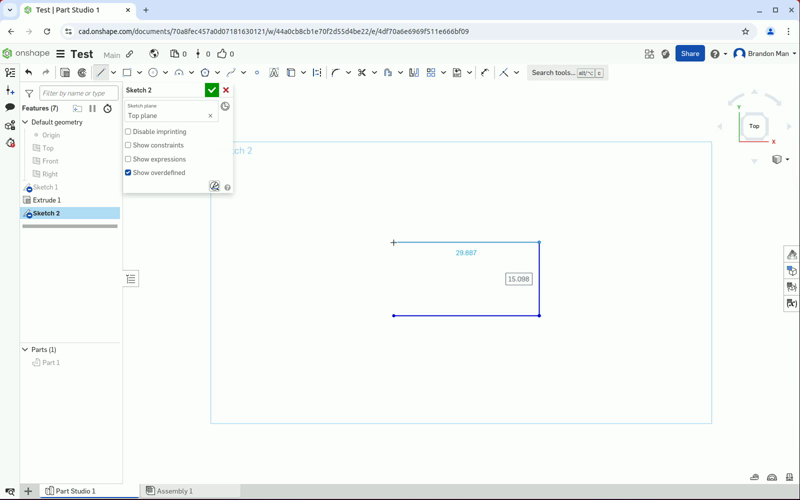
key_up(shift)
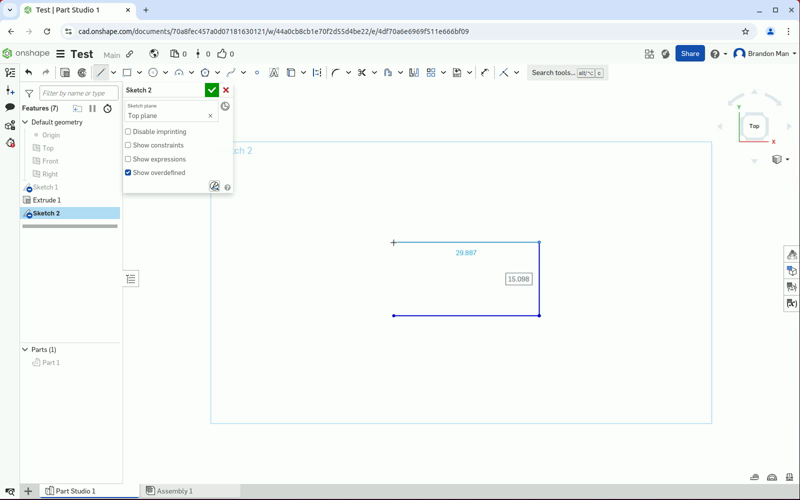
key_down(shift)
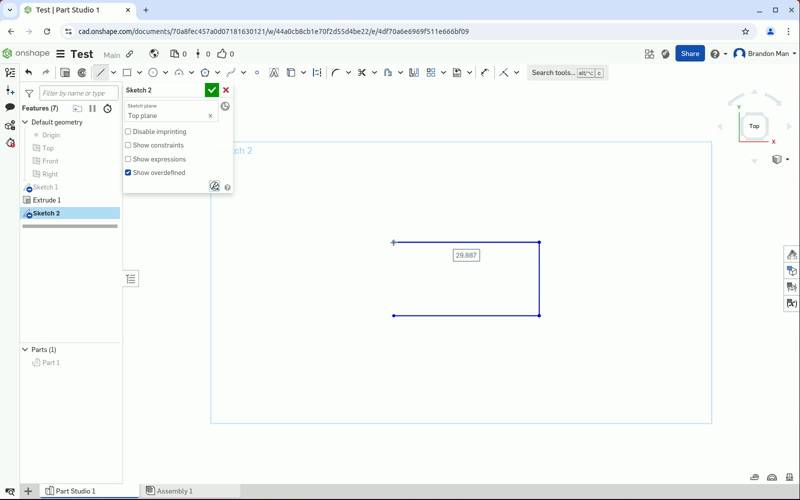
mouse_move(393, 315)
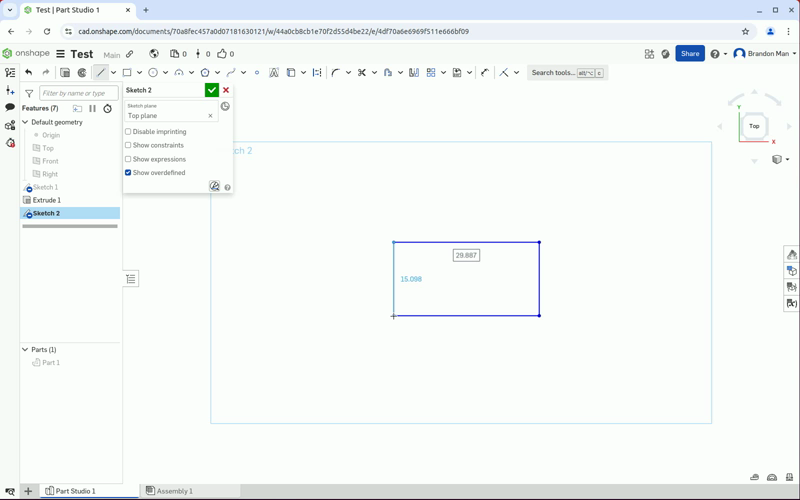
key_up(shift)
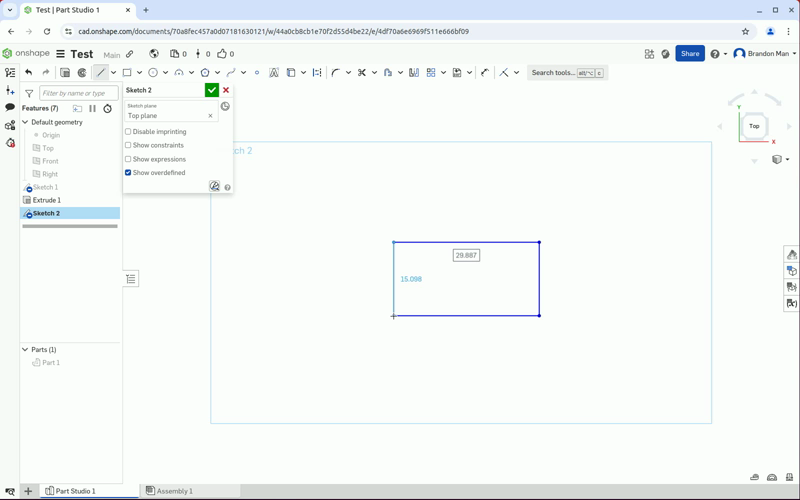
click(393, 315)
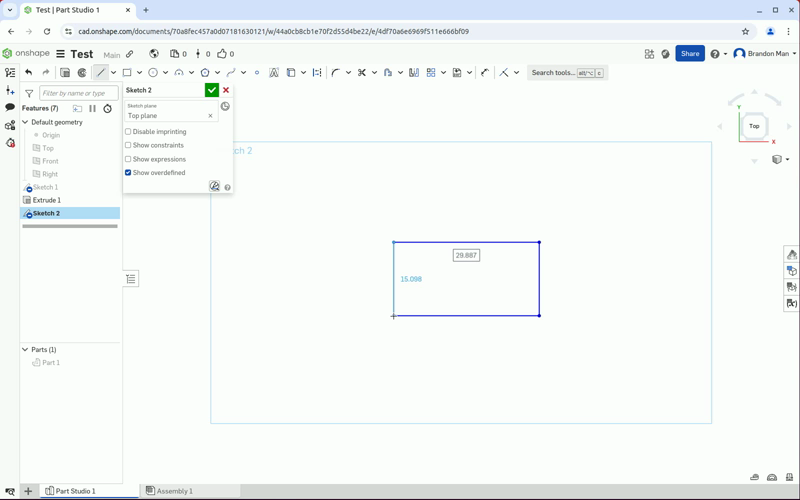
key(esc)
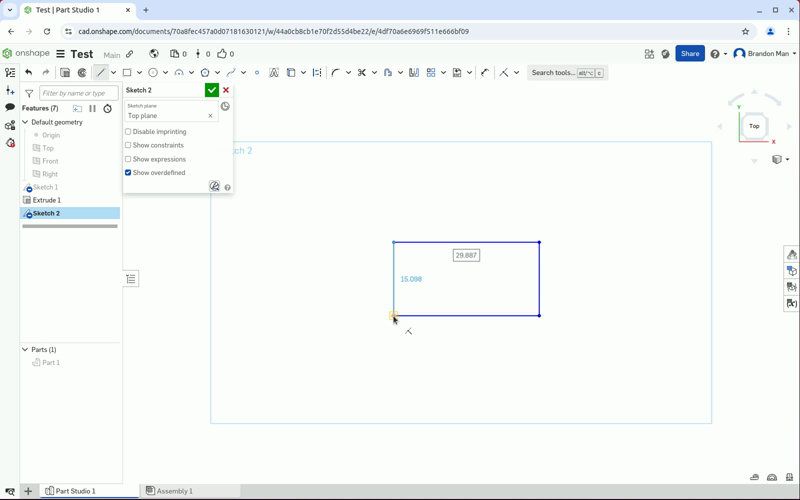
mouse_move(448, 281)
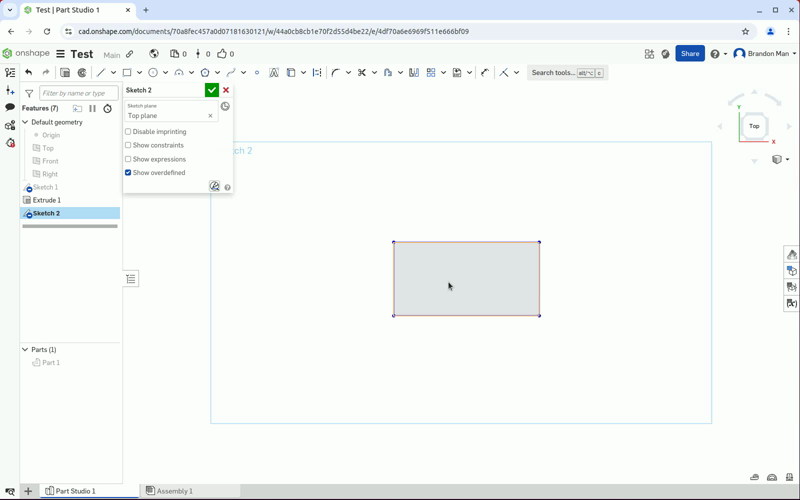
click(448, 281)
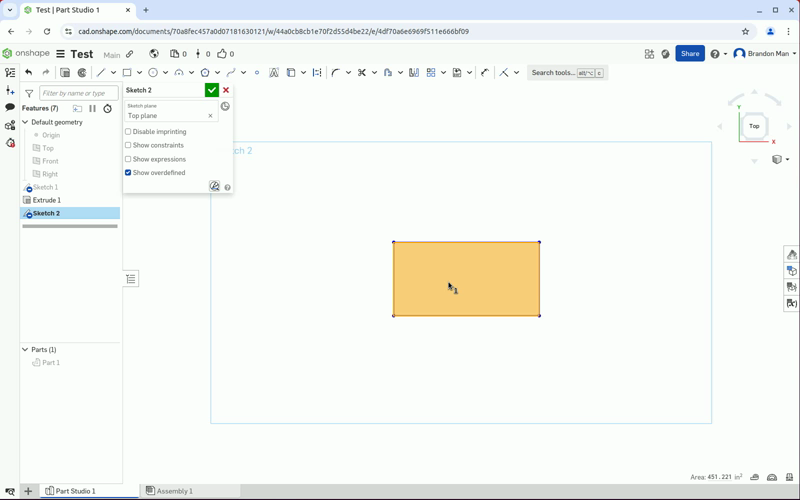
mouse_move(73, 352)
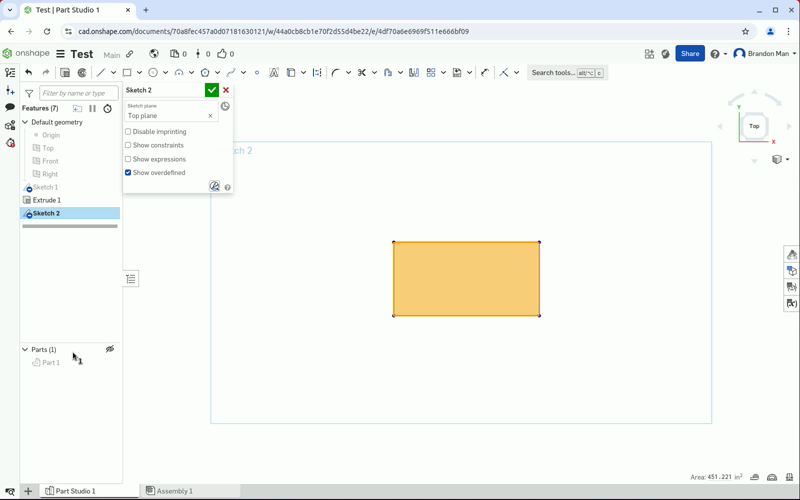
key(shift+y)
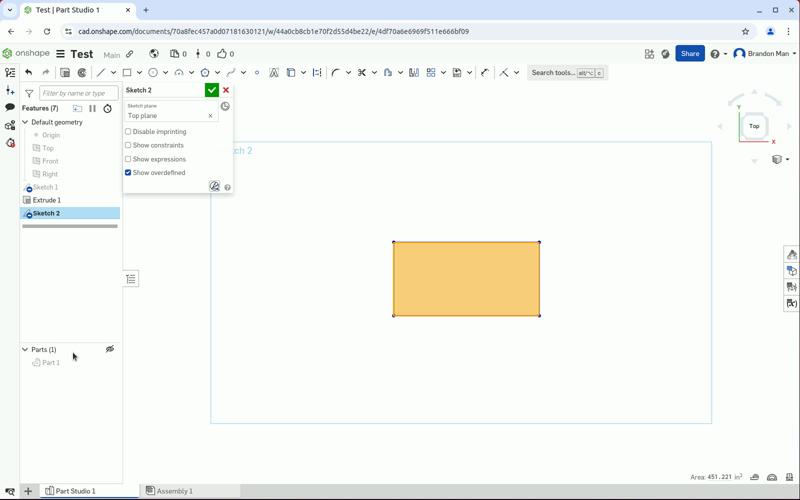
key(shift+e)
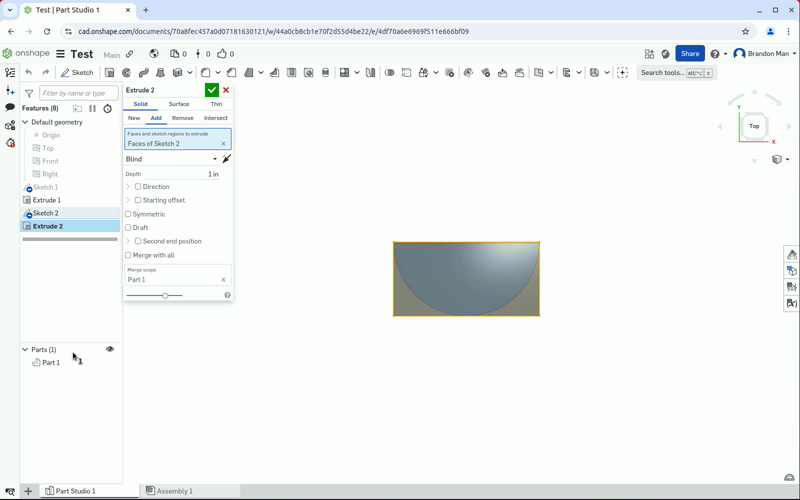
mouse_move(143, 106)
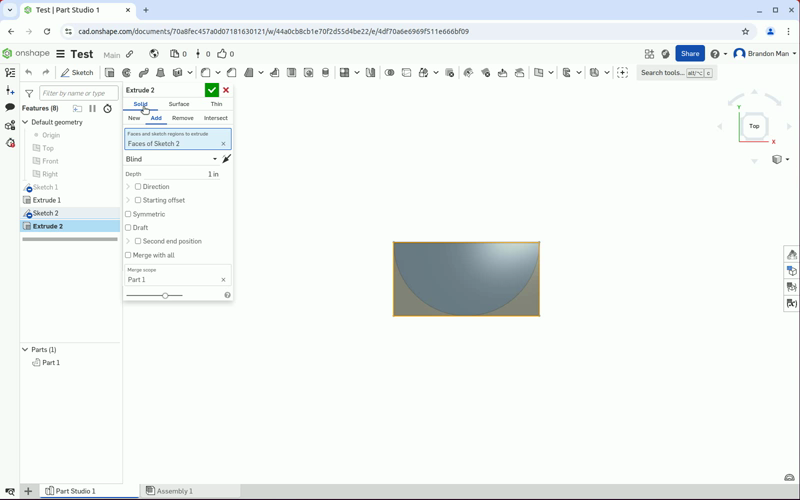
click(143, 106)
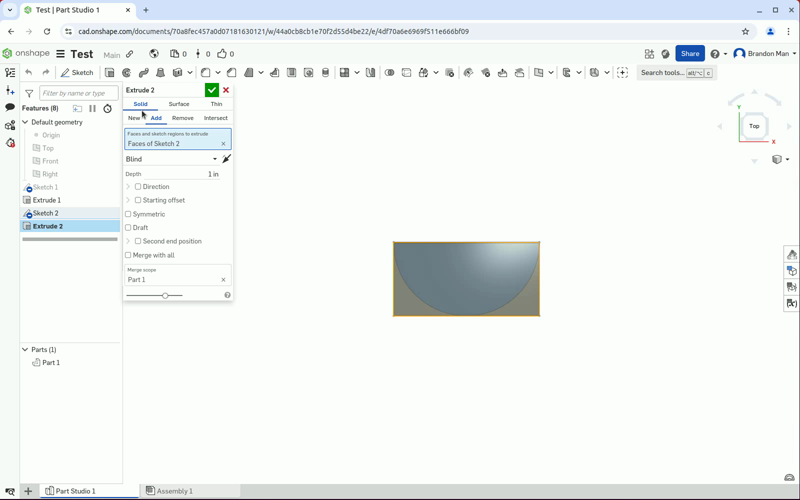
mouse_move(137, 120)
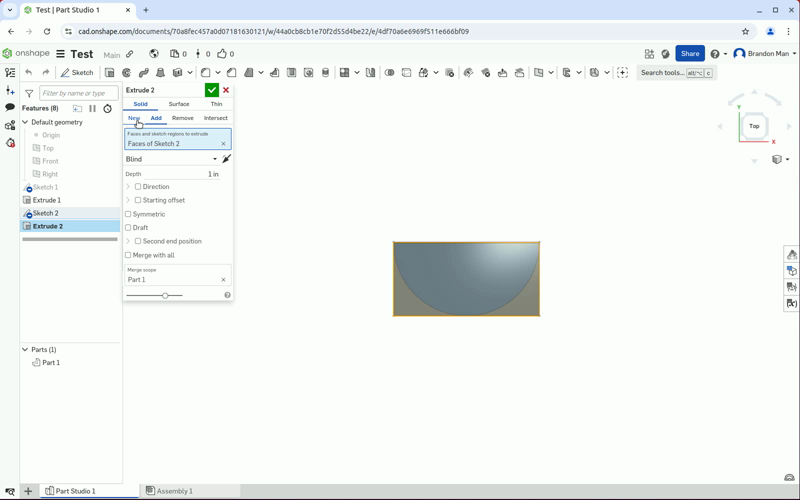
click(137, 120)
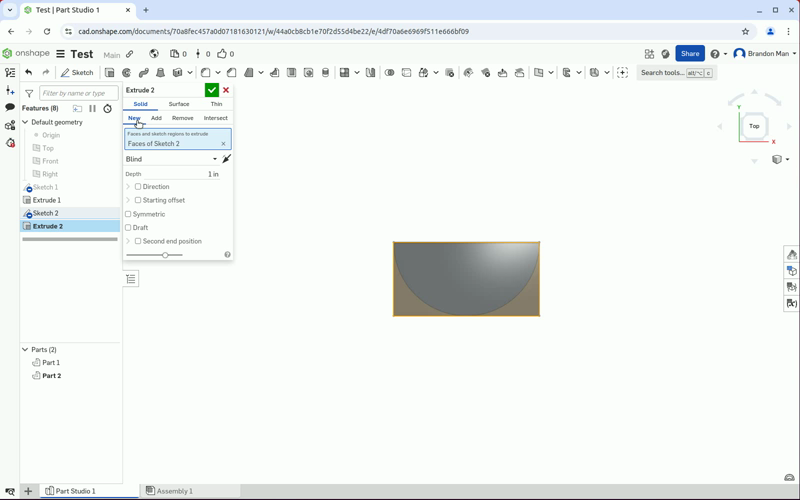
key(tab, 4)
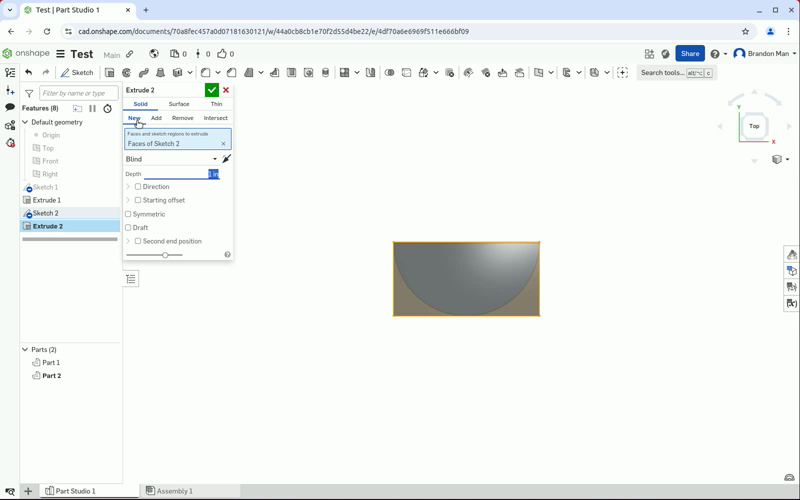
text(-7.462)
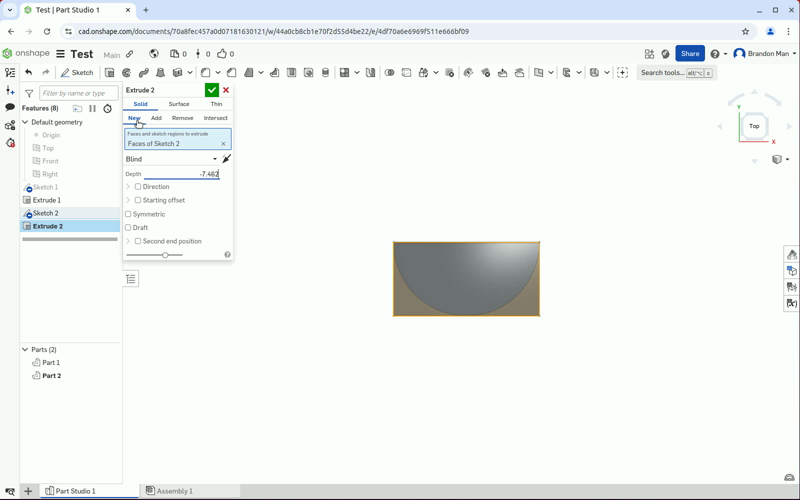
key(enter)
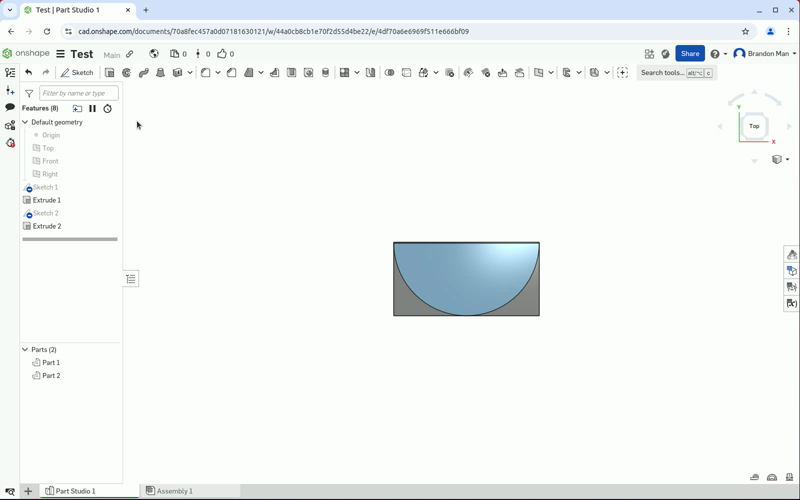
key(shift+h)
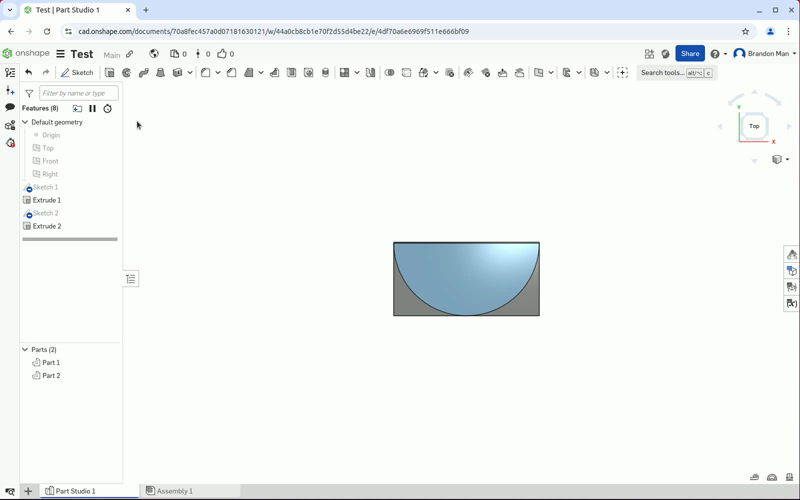
key(shift+h)
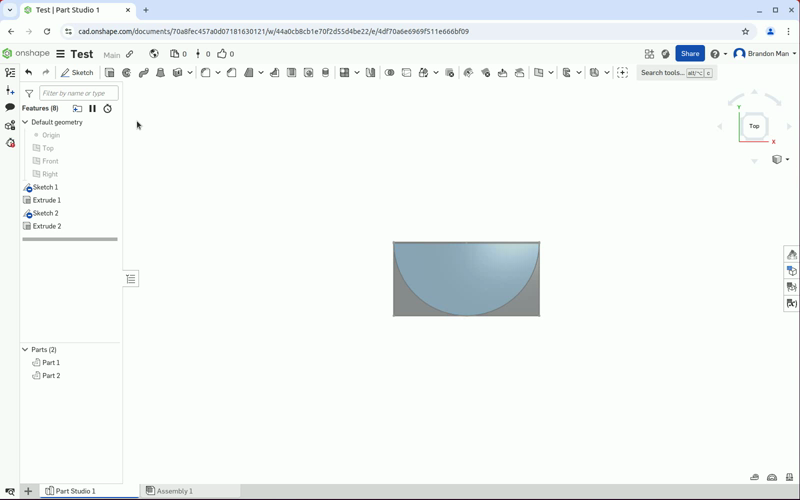
key(shift+7)
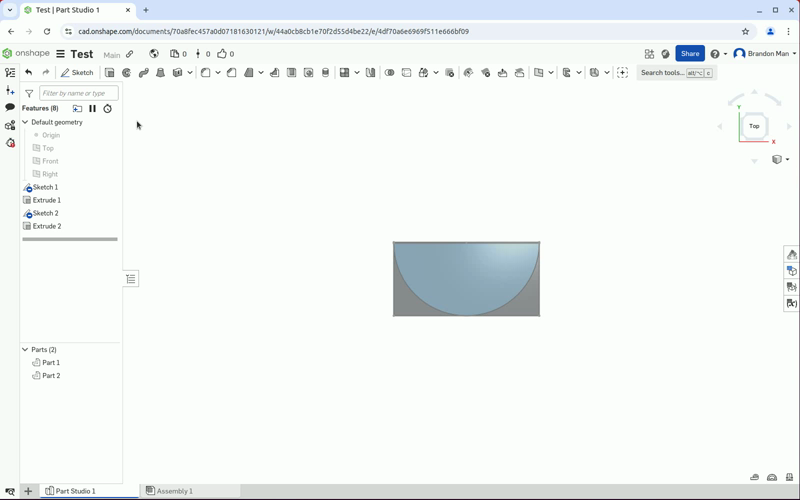
key(up, 3)
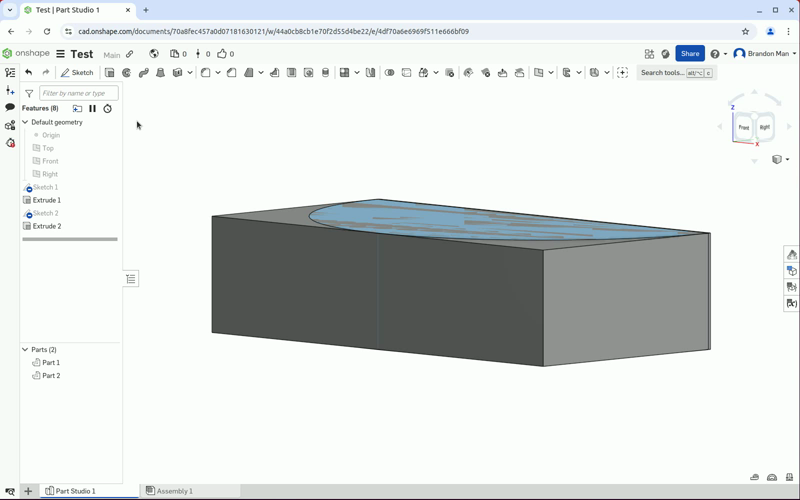
key(left, 3)
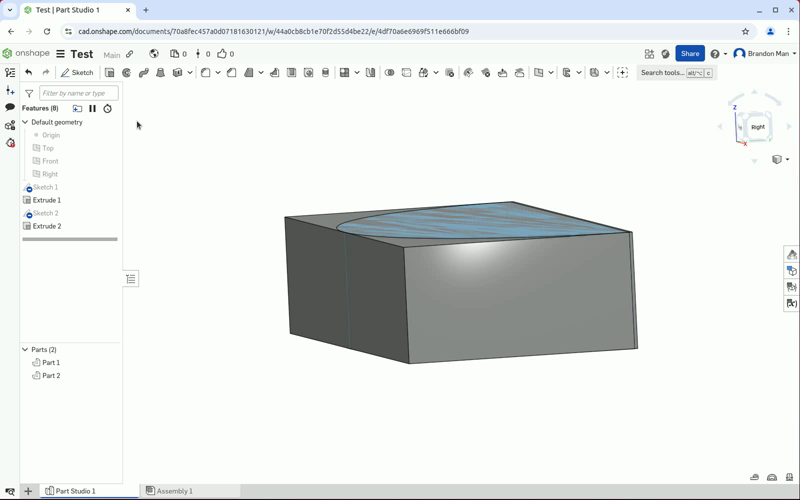
key(right, 3)
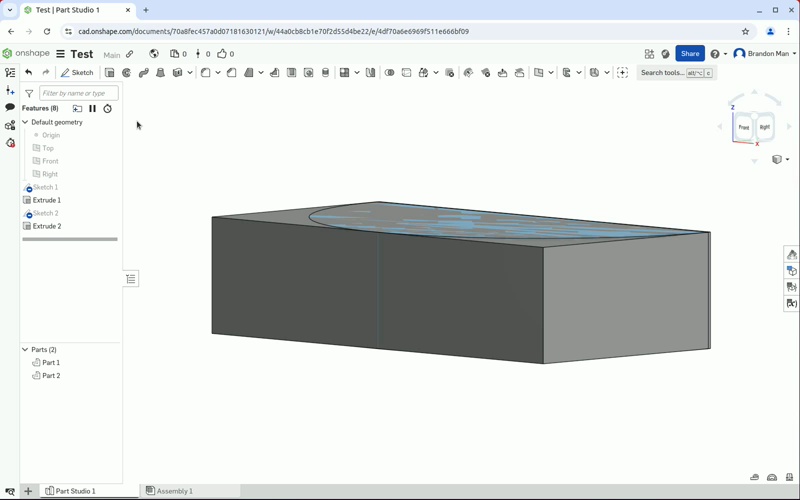
key(down, 3)
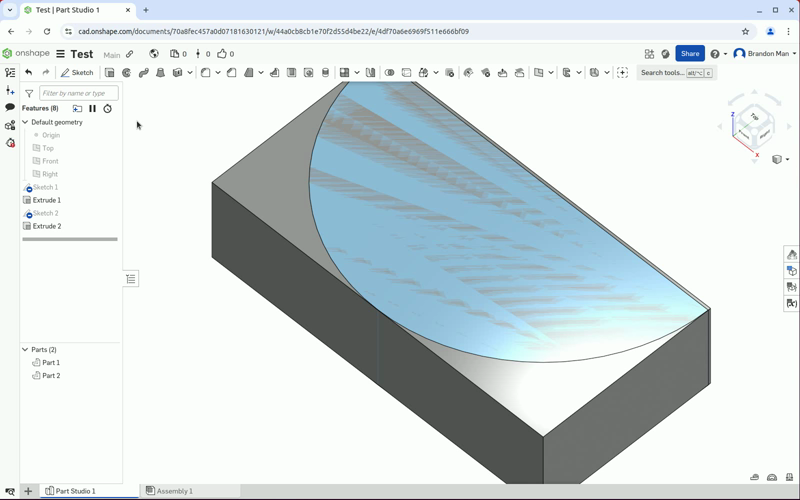
mouse_move(73, 189)
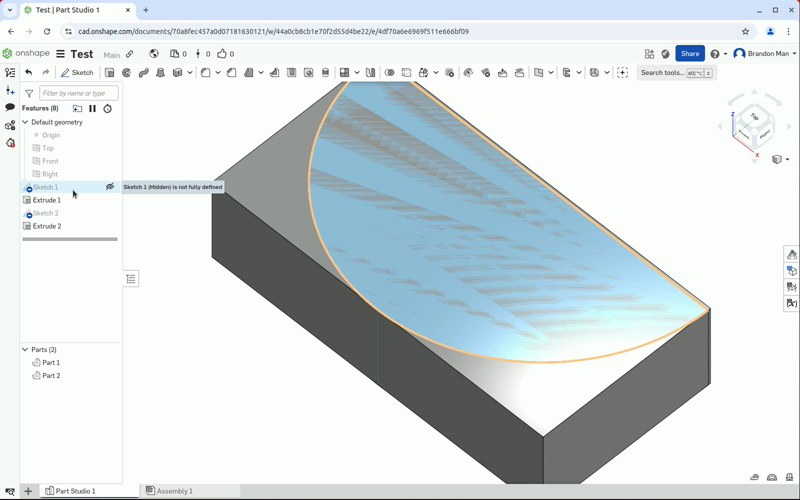
click(73, 189)